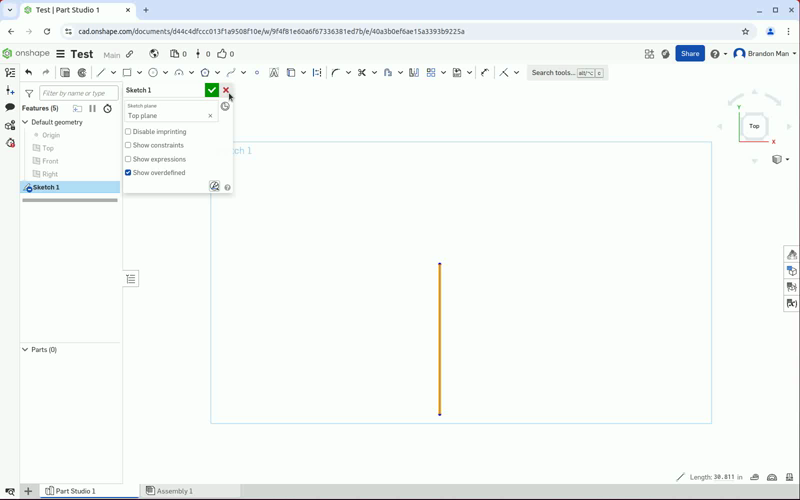
key(shift+h)
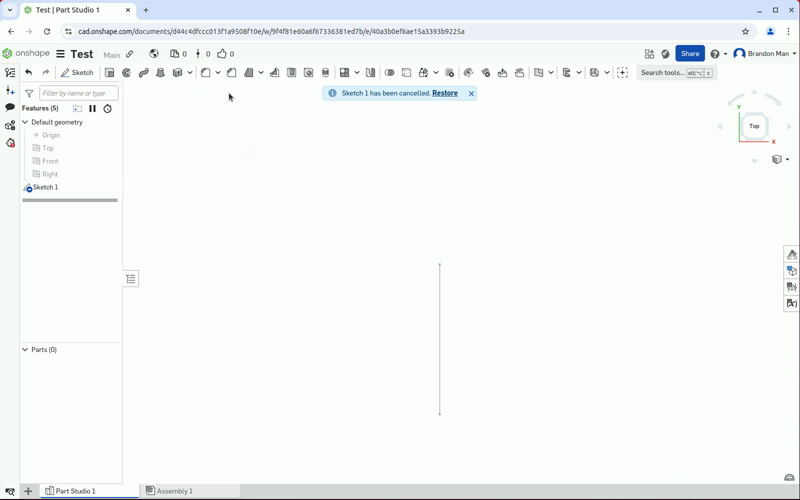
key(shift+s)
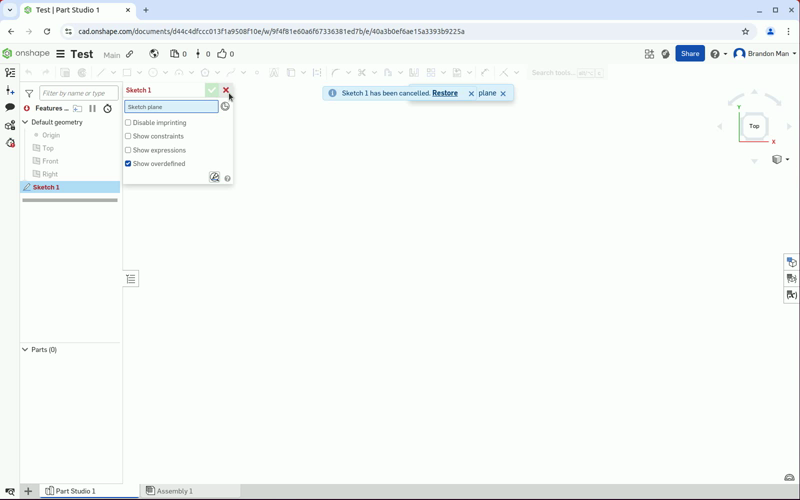
mouse_move(73, 150)
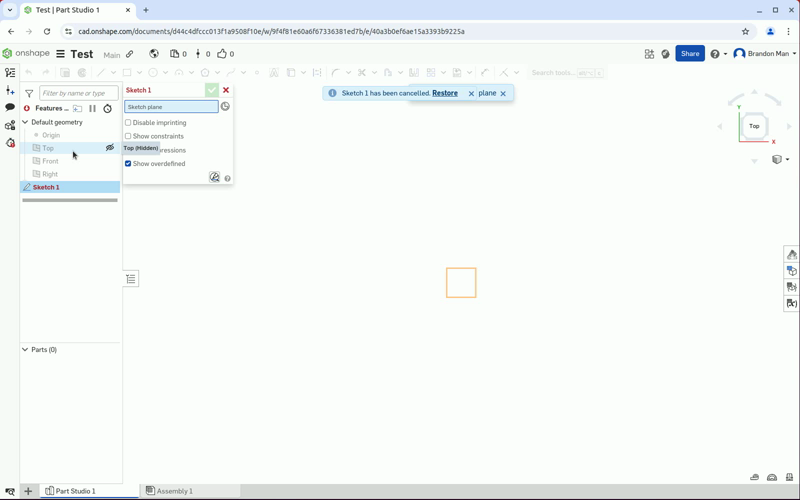
click(73, 150)
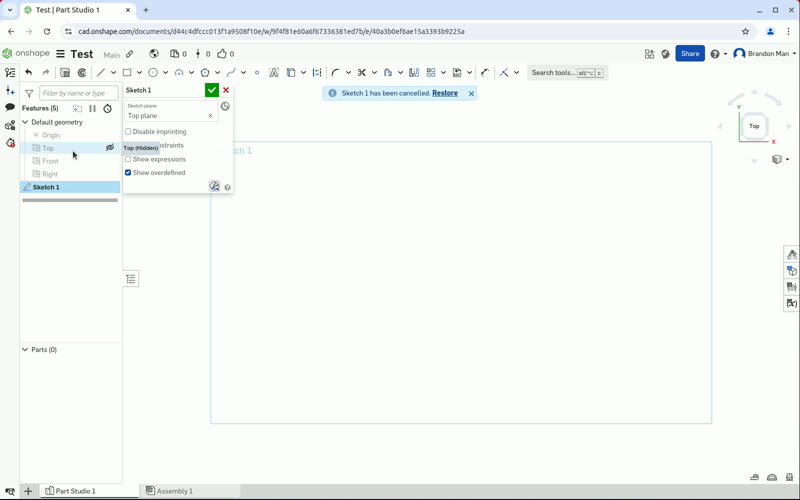
mouse_move(73, 352)
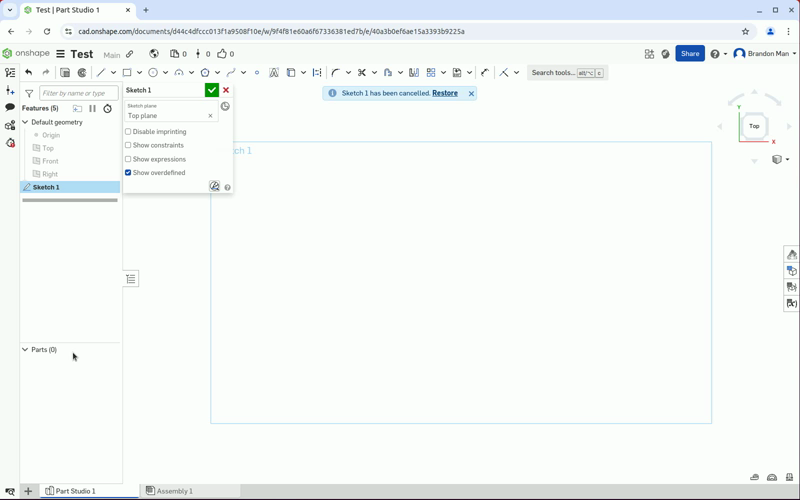
key(y)
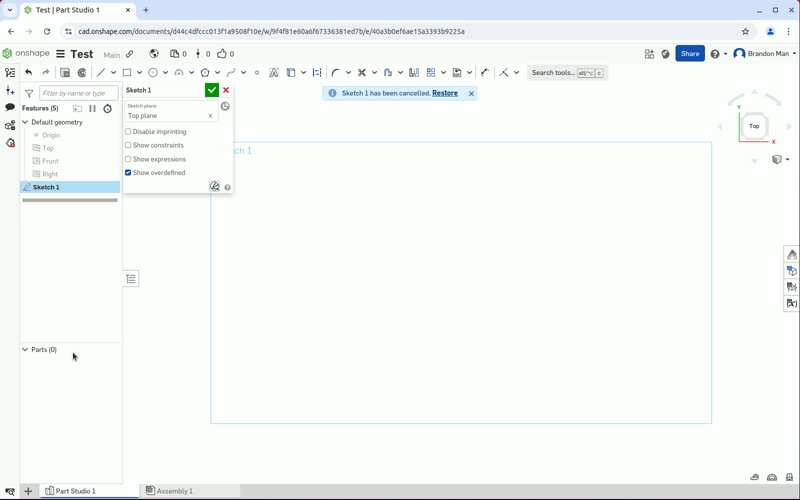
key(c)
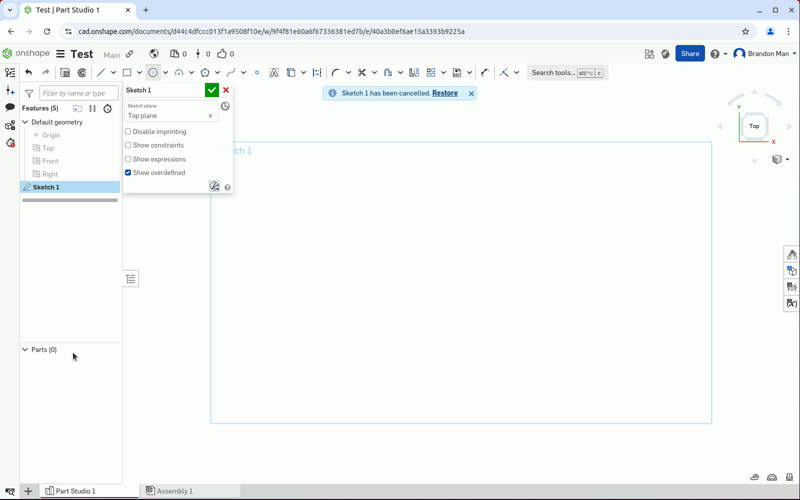
key_down(shift)
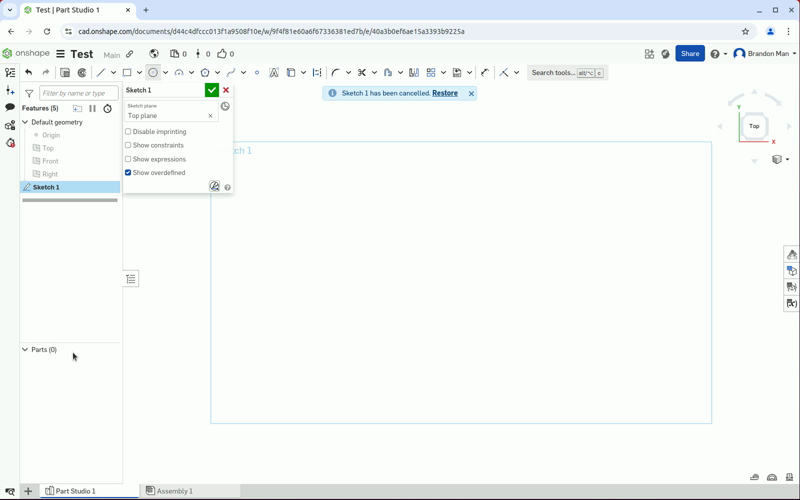
mouse_move(461, 282)
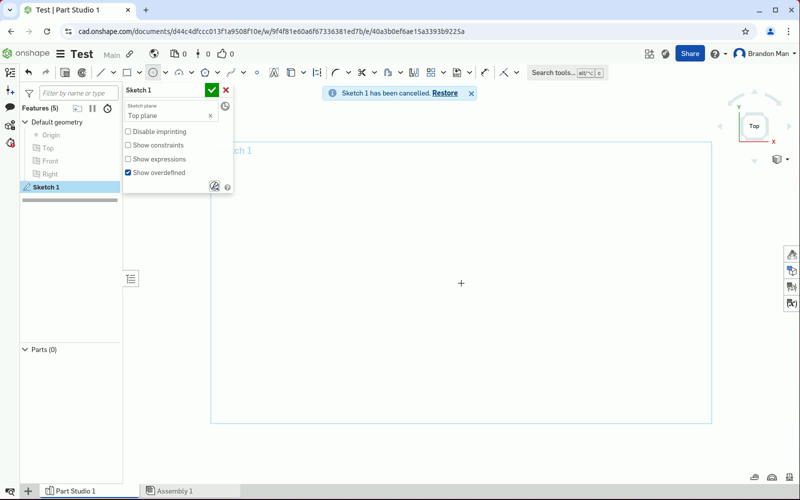
click(461, 282)
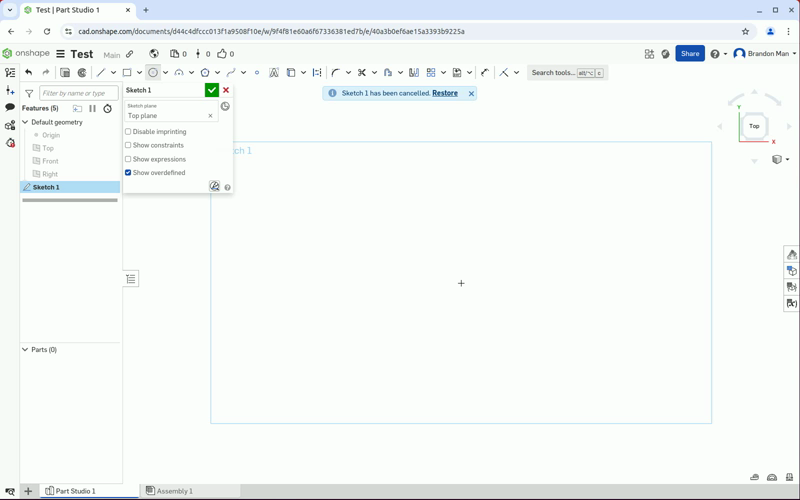
key_up(shift)
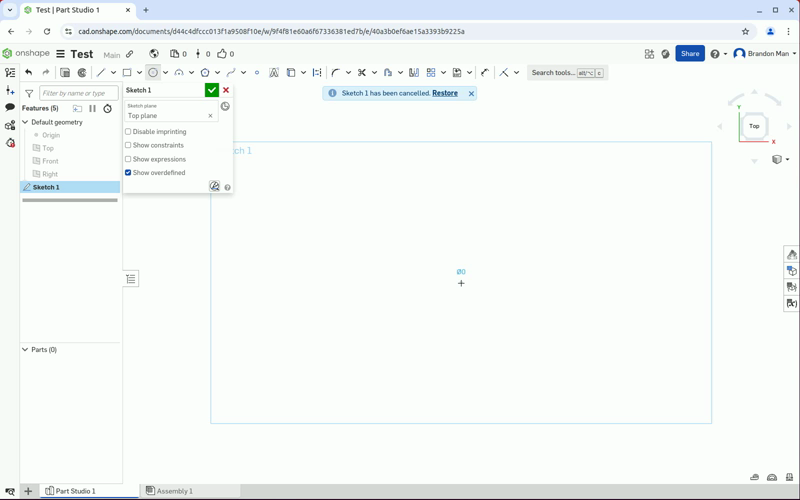
mouse_move(572, 282)
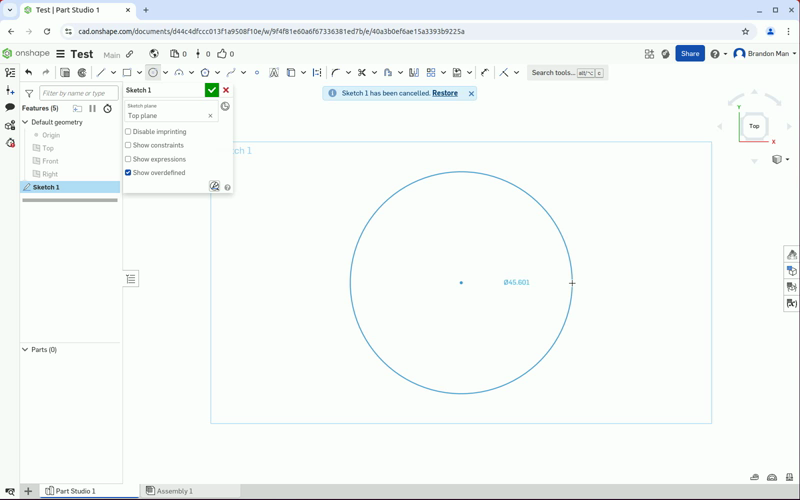
click(572, 282)
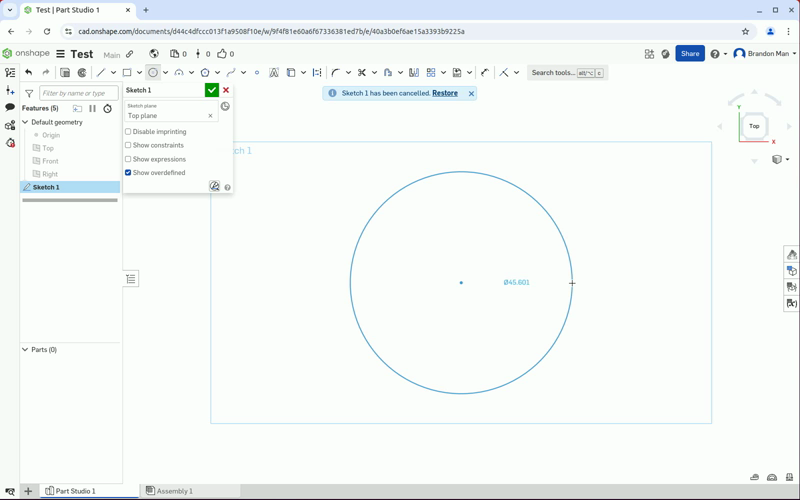
key(esc)
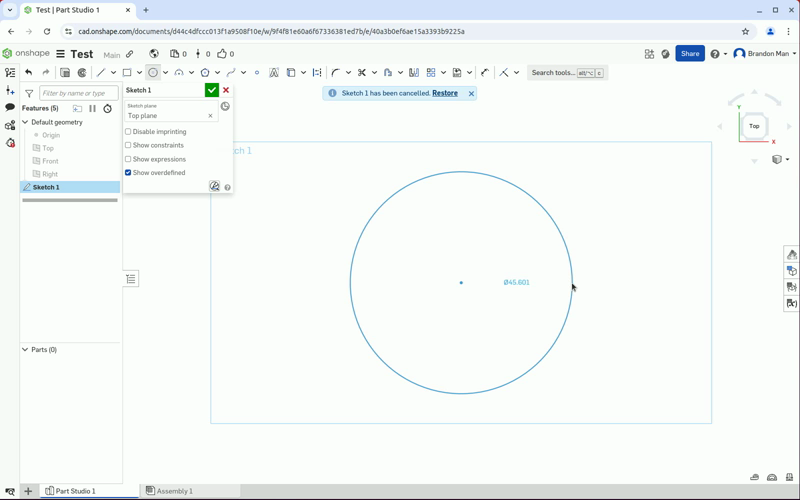
key(c)
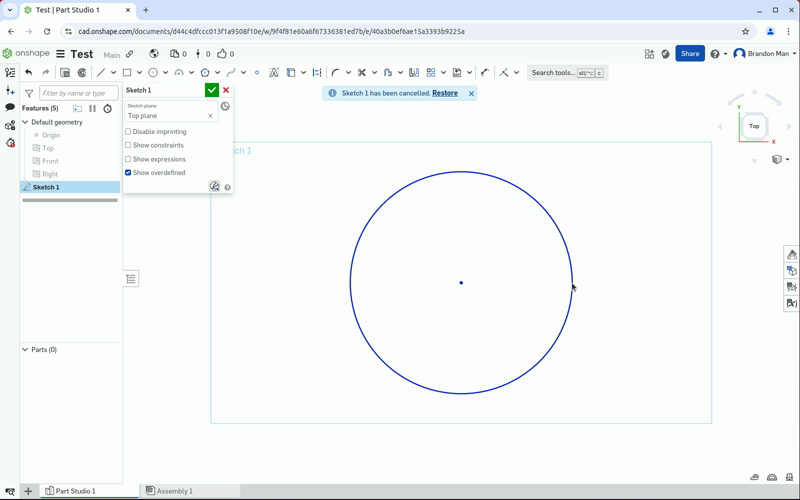
key_down(shift)
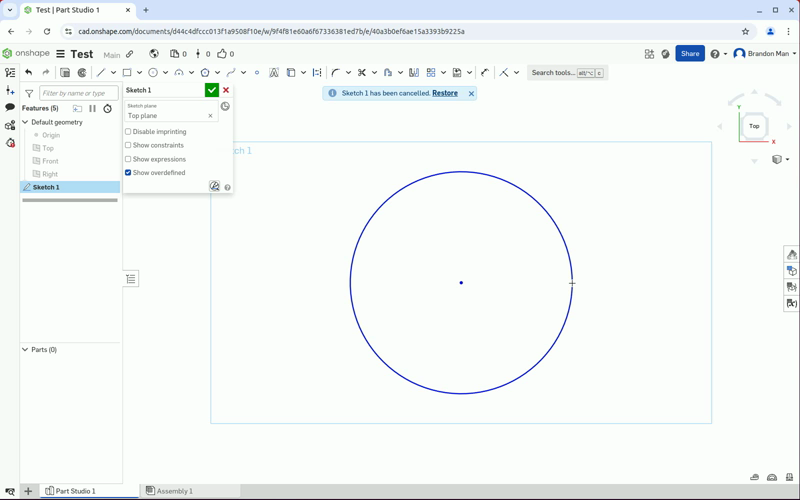
mouse_move(461, 282)
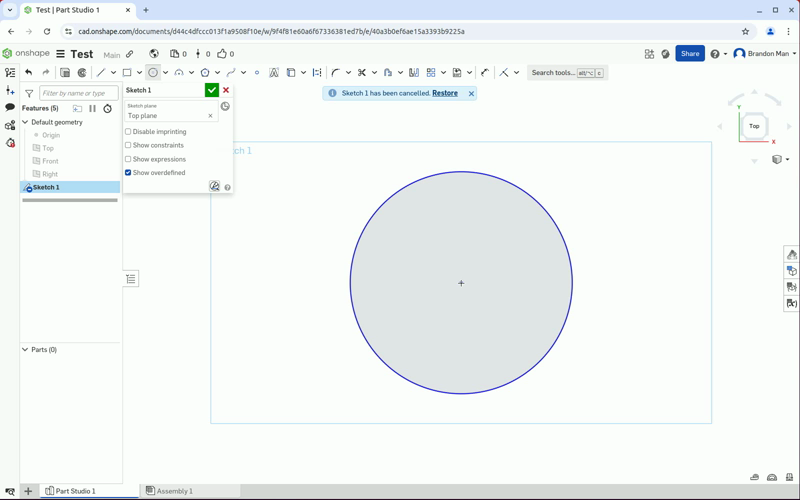
click(461, 282)
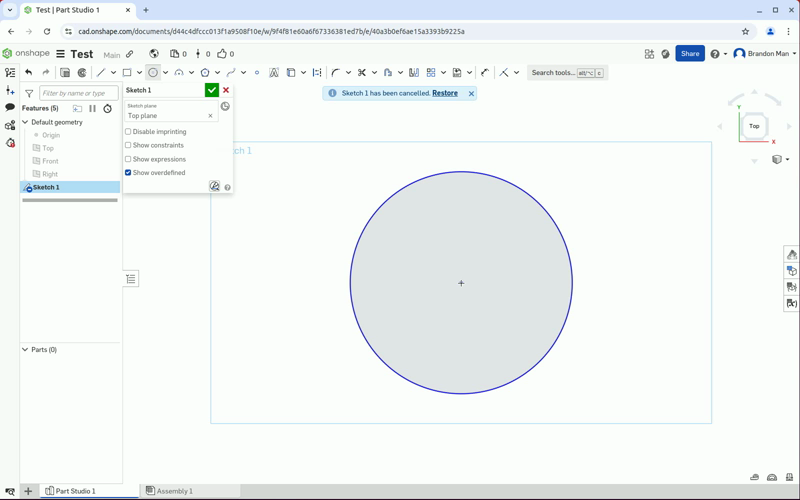
key_up(shift)
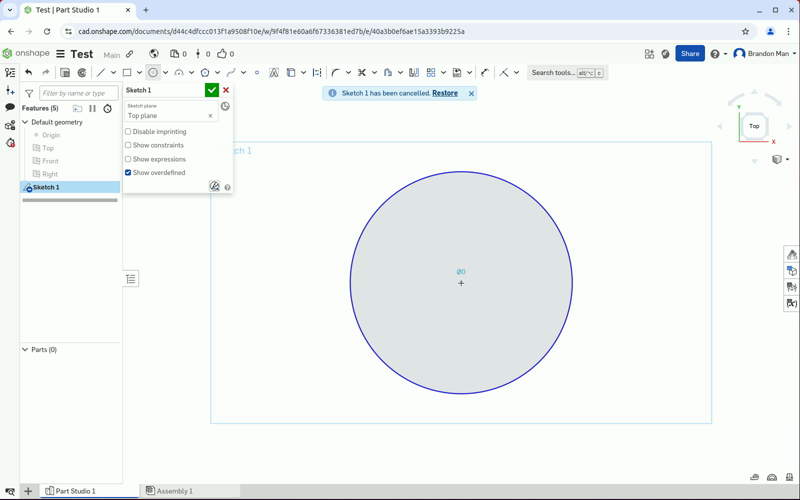
mouse_move(501, 282)
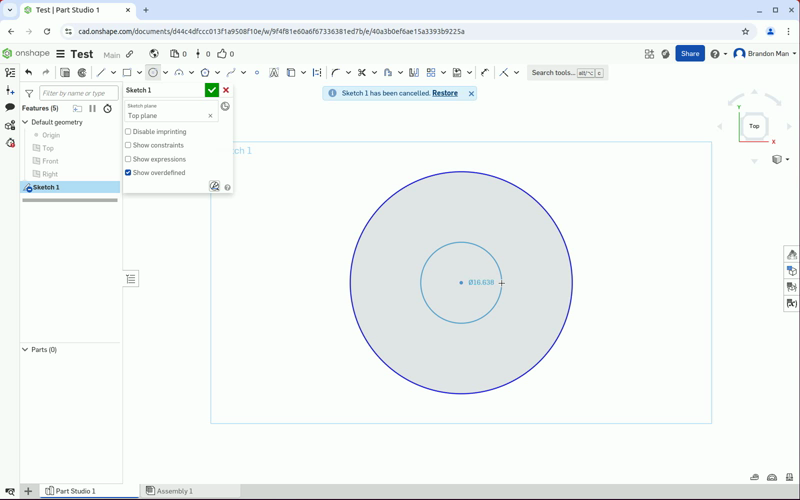
click(501, 282)
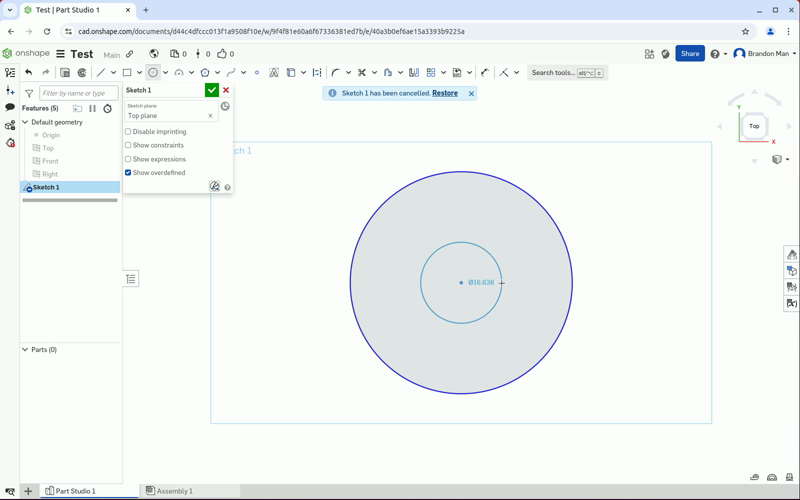
key(esc)
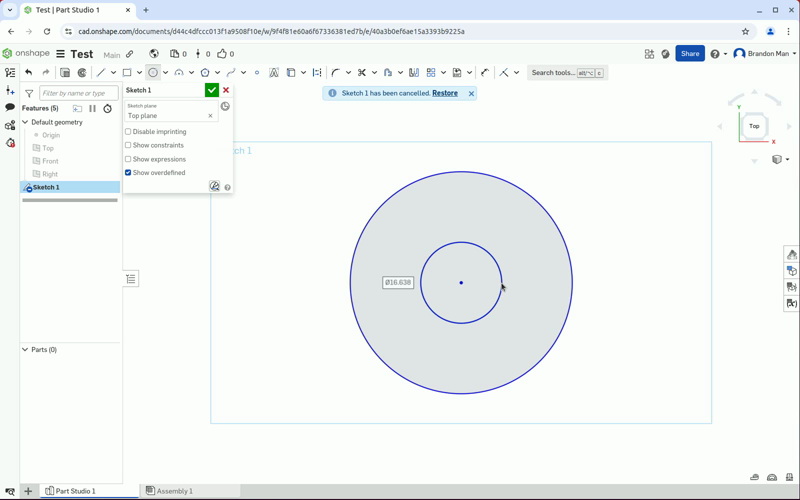
mouse_move(485, 347)
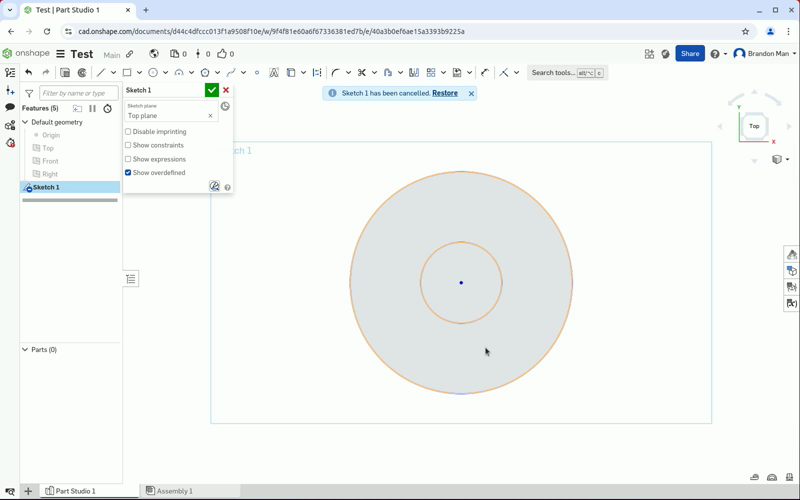
click(485, 347)
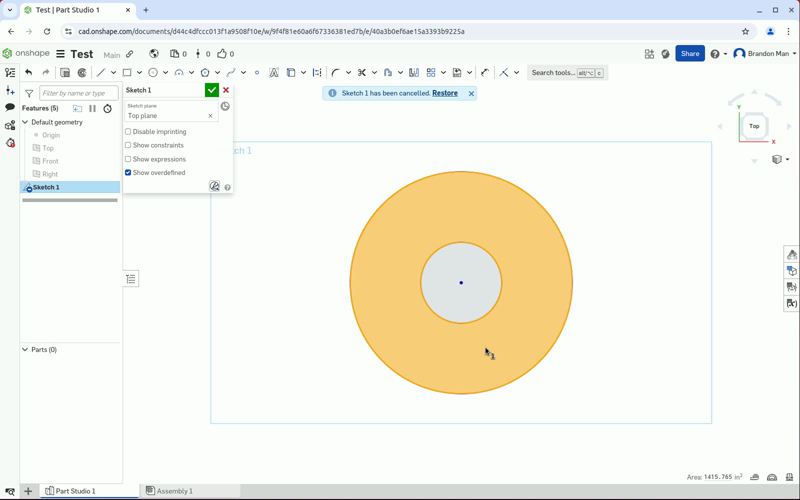
mouse_move(73, 352)
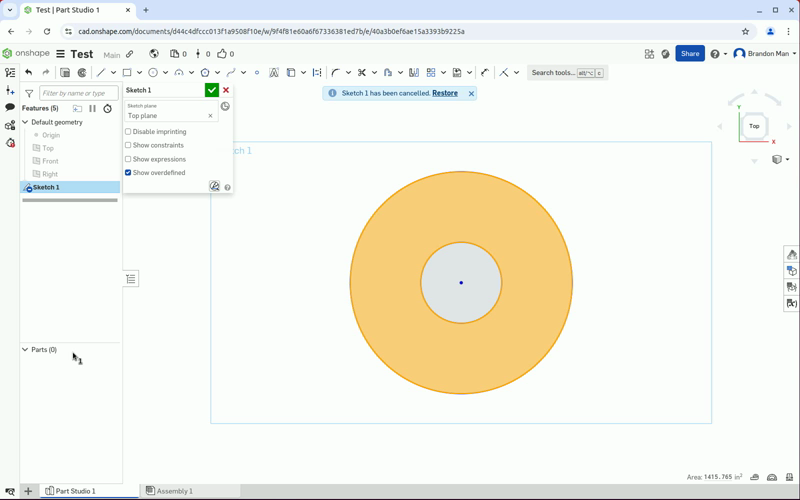
key(shift+y)
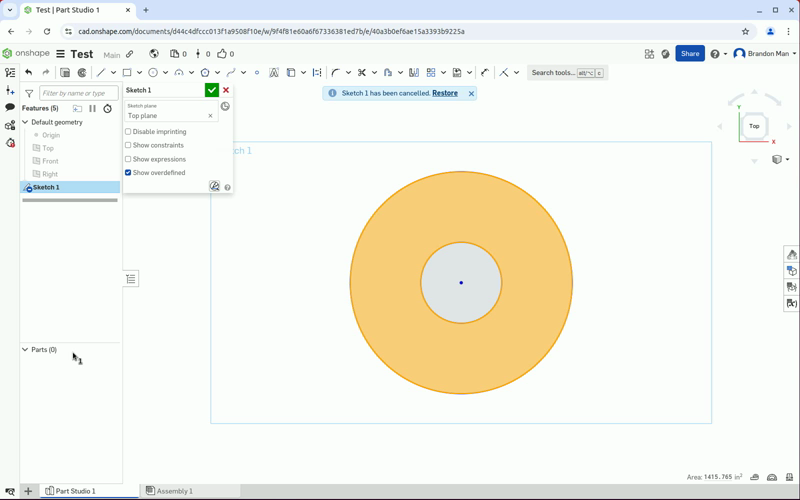
key(shift+e)
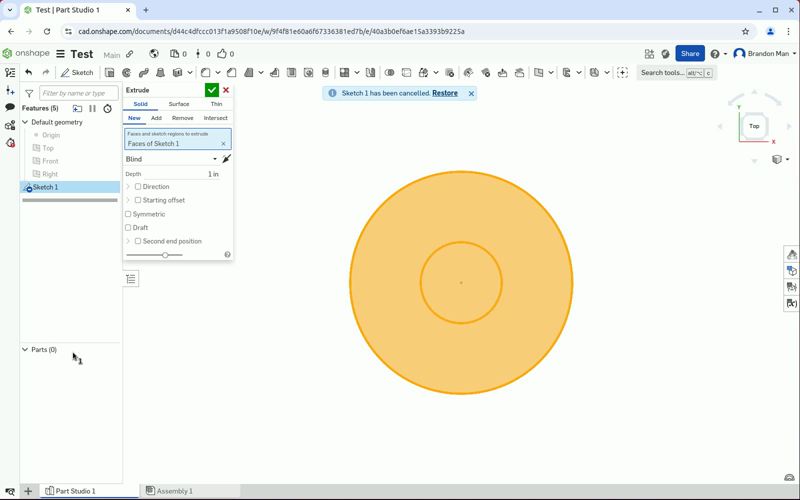
mouse_move(143, 106)
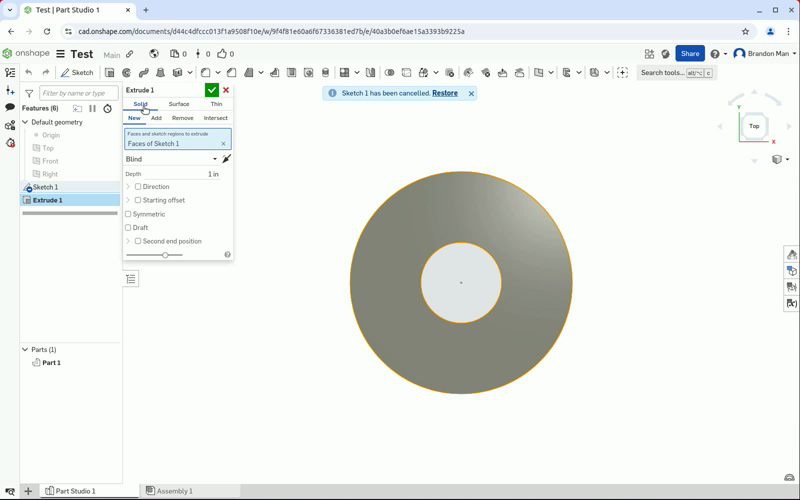
click(143, 106)
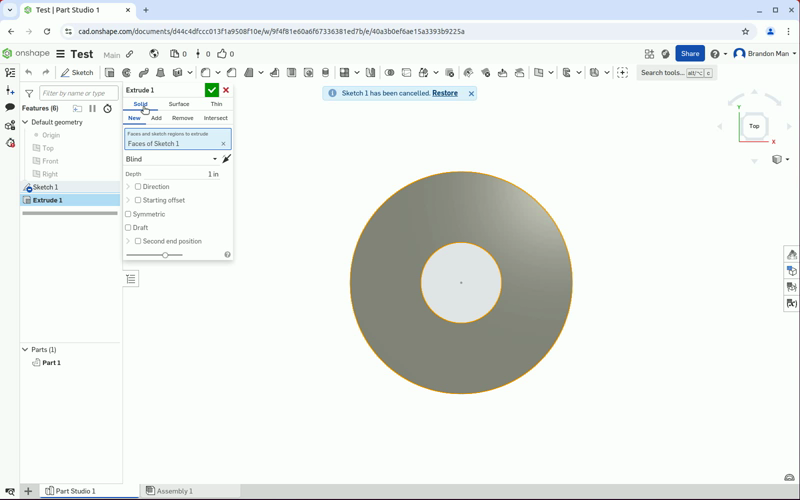
mouse_move(137, 120)
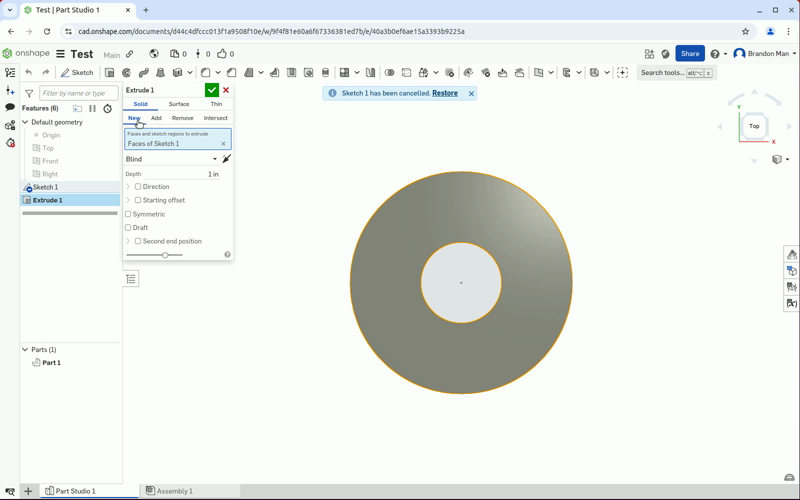
click(137, 120)
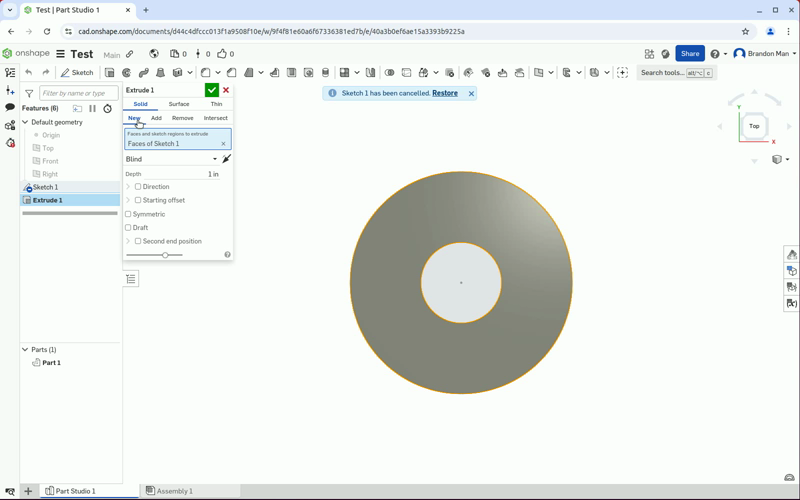
key(tab, 4)
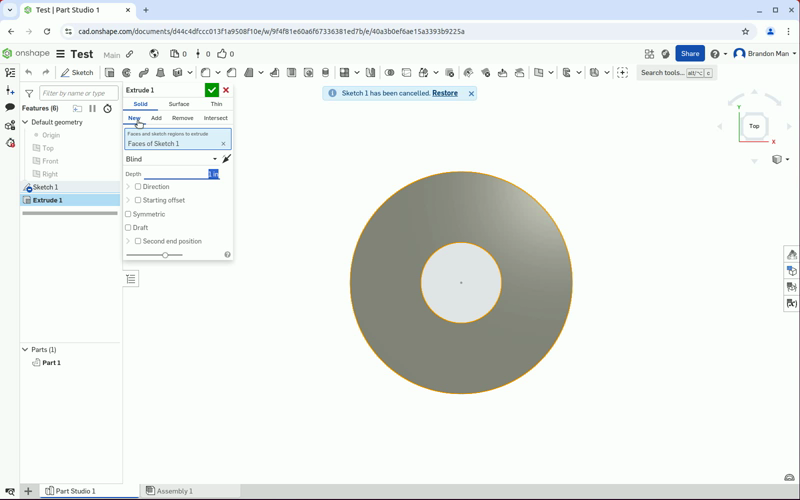
text(7.462)
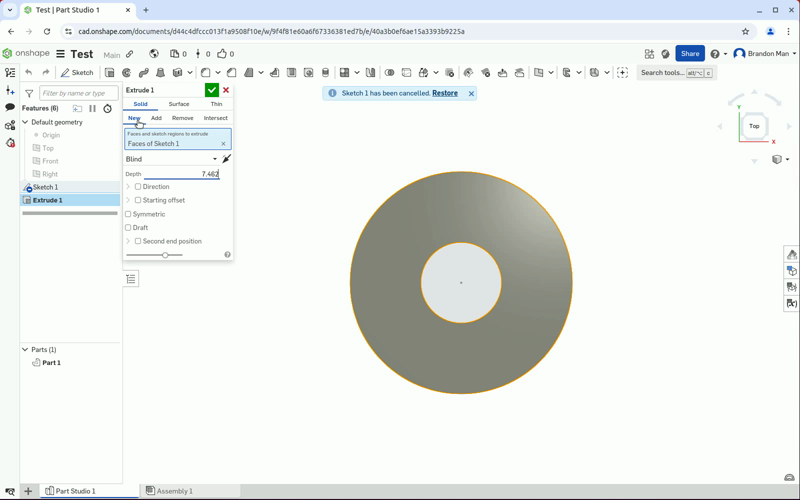
key(enter)
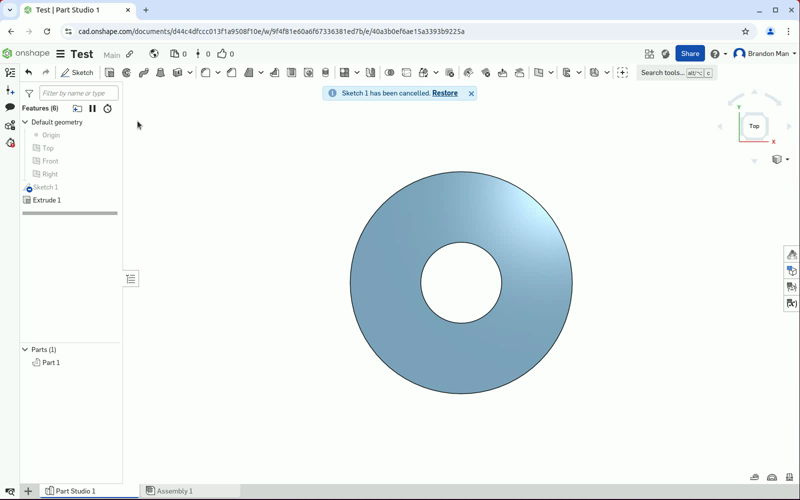
key(shift+h)
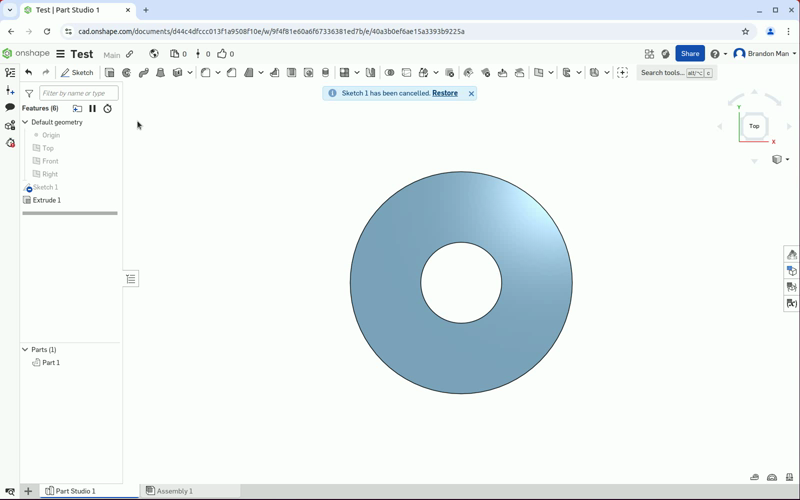
key(shift+h)
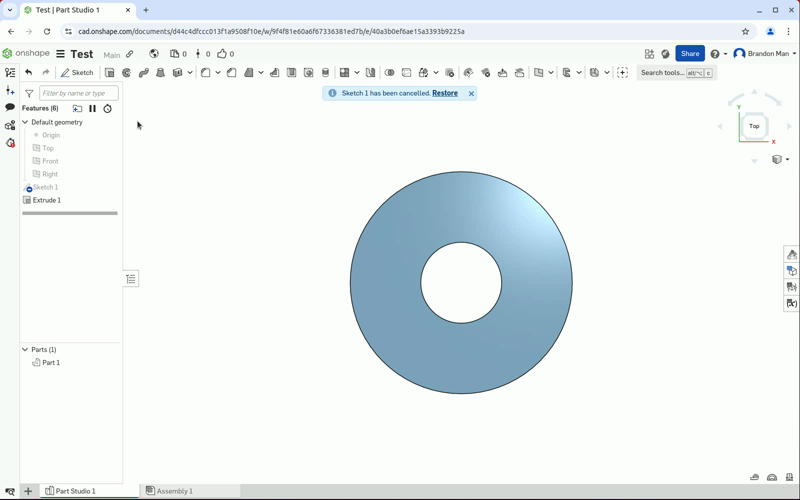
mouse_move(73, 189)
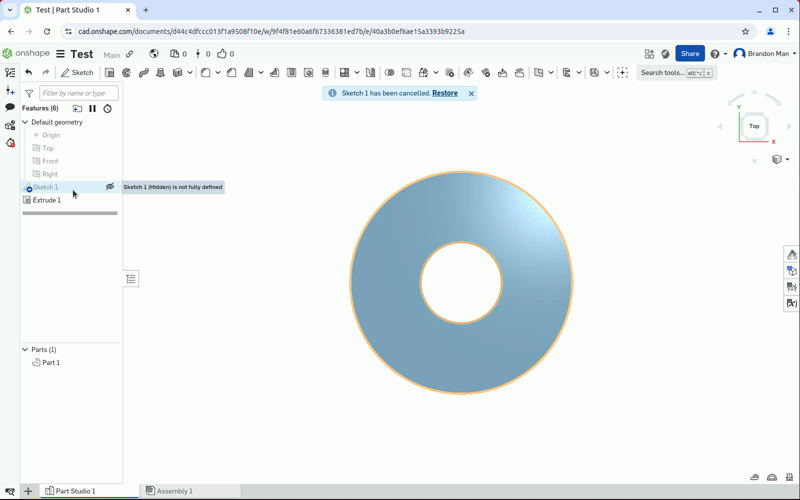
click(73, 189)
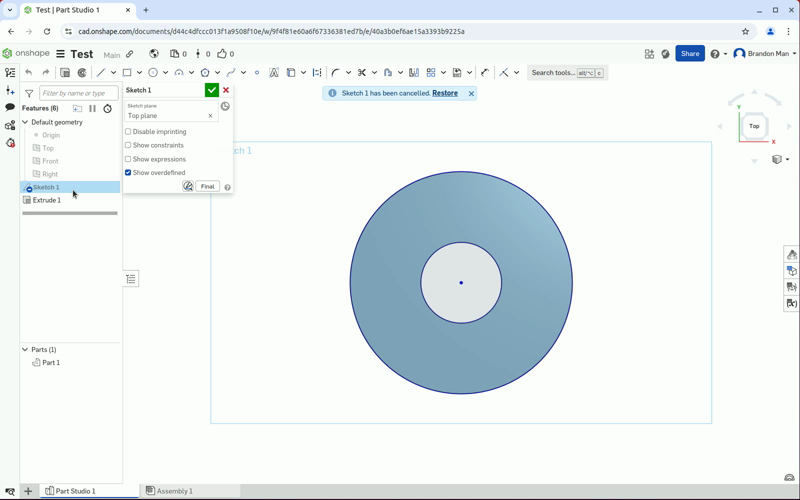
mouse_move(229, 92)
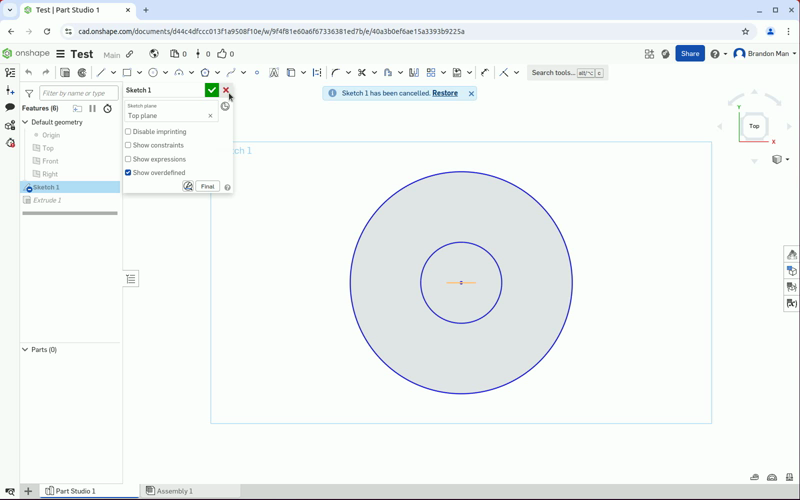
click(229, 92)
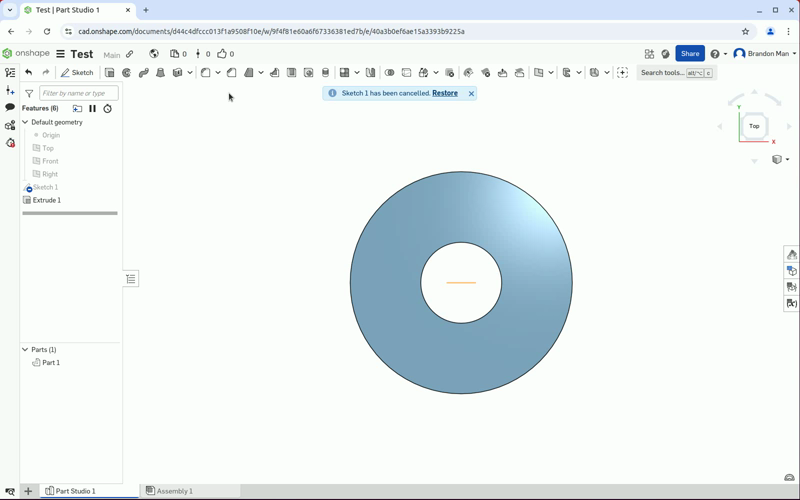
mouse_move(541, 75)
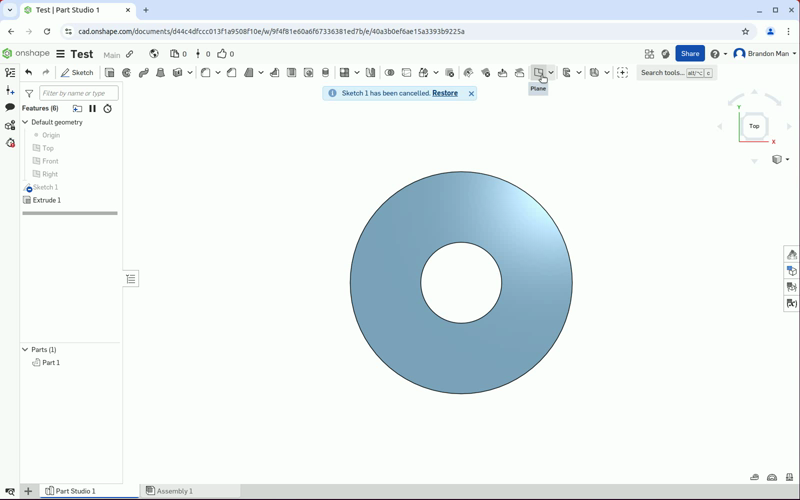
click(541, 75)
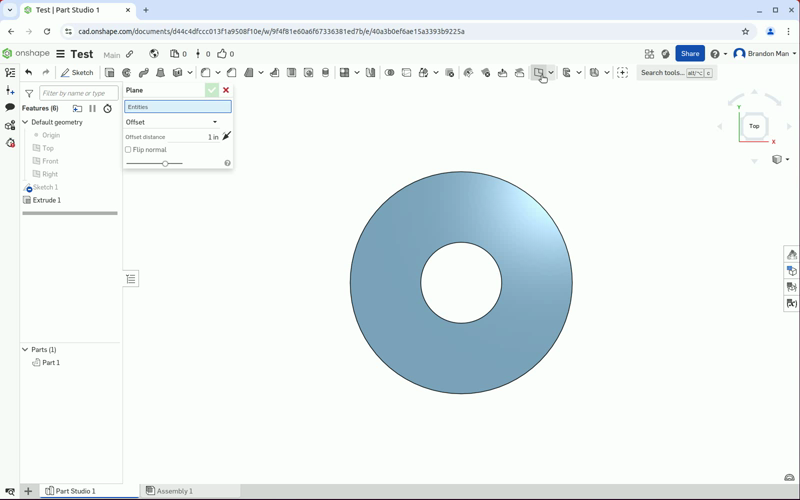
mouse_move(73, 150)
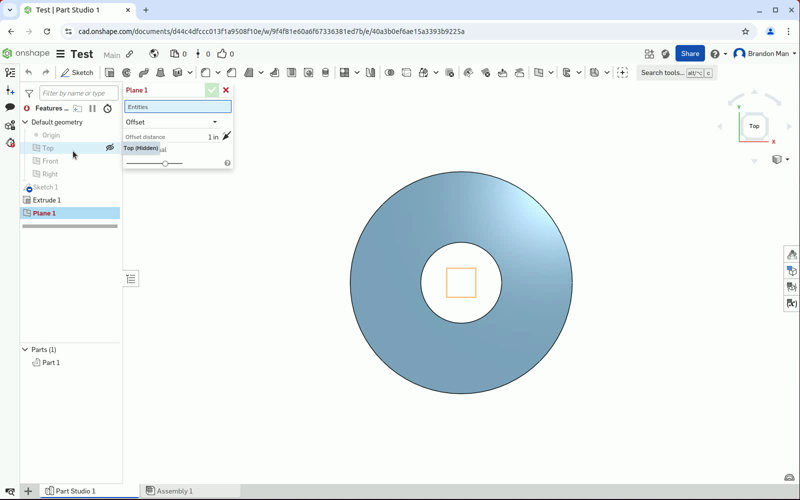
click(73, 150)
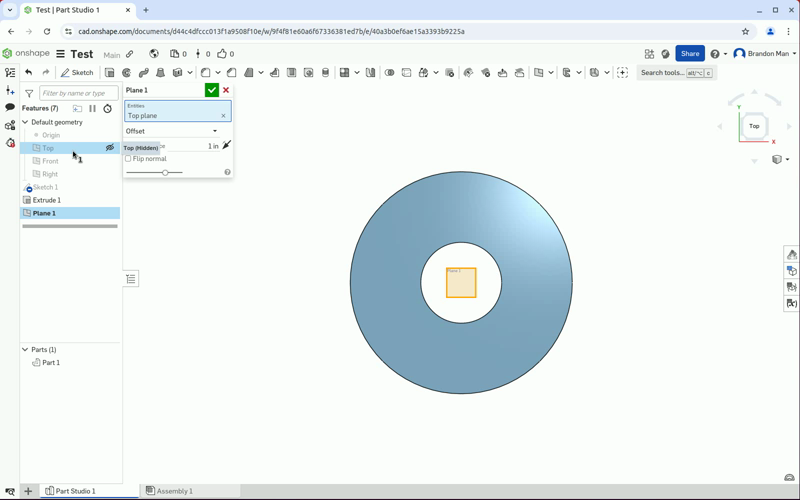
key(tab, 2)
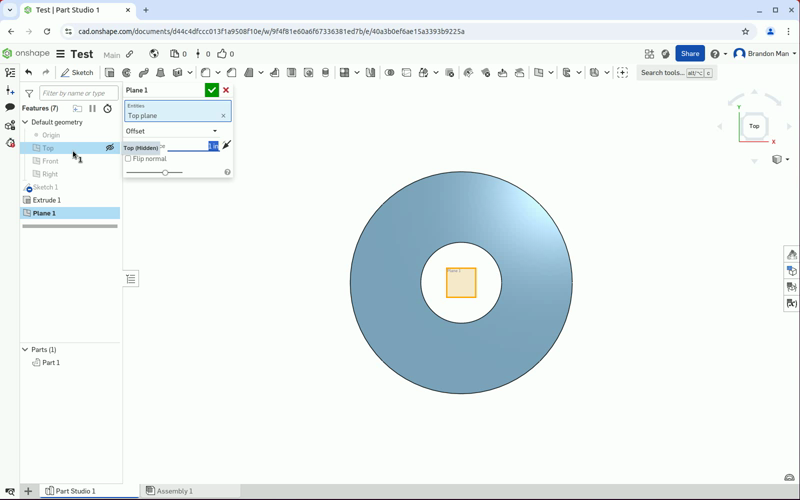
text(7.456)
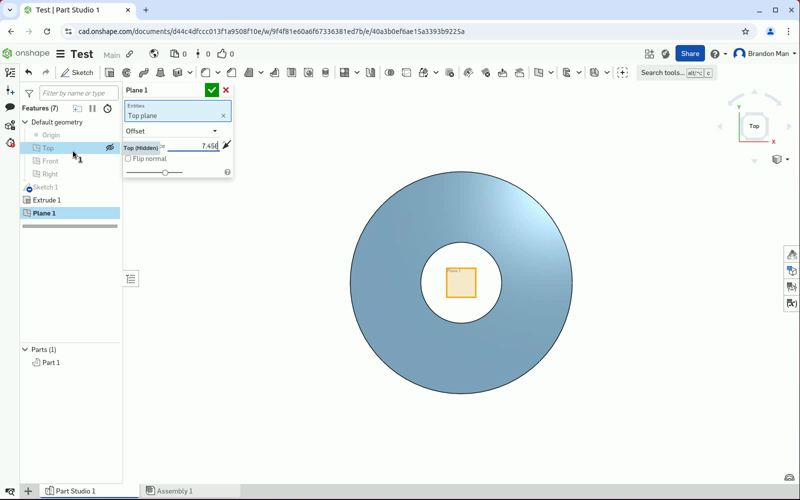
key(enter, 2)
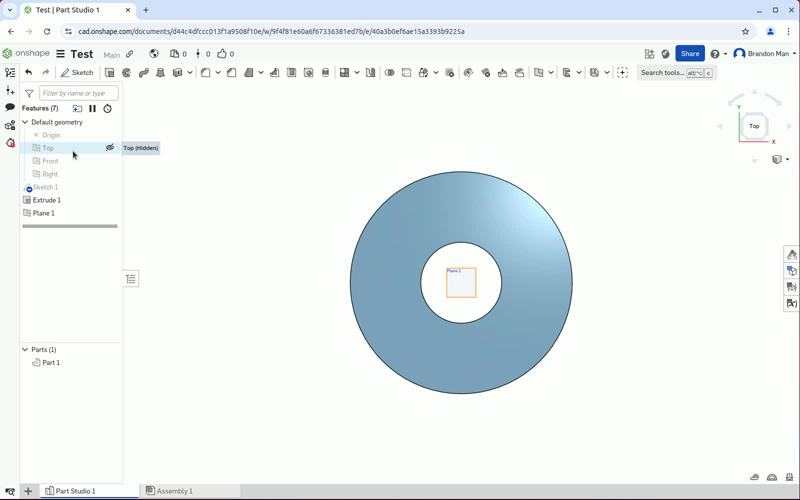
key(shift+s)
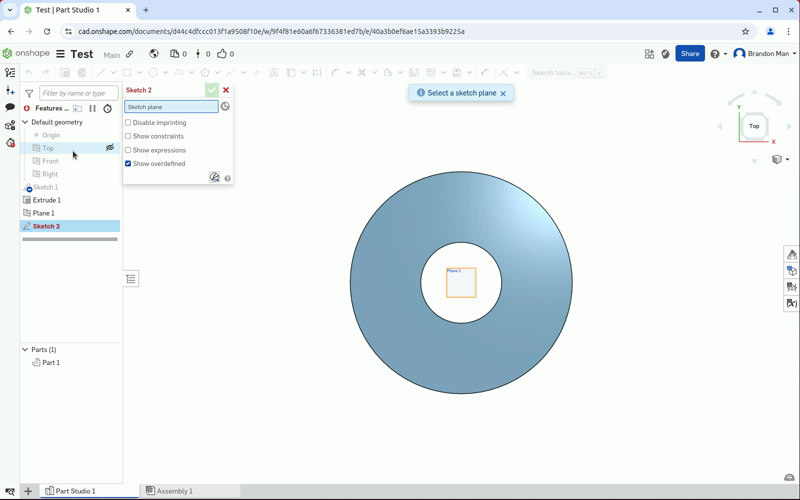
mouse_move(73, 215)
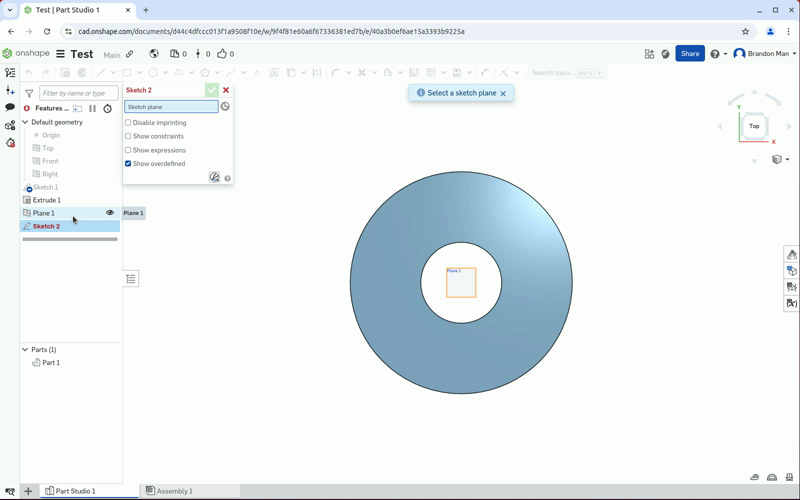
click(73, 215)
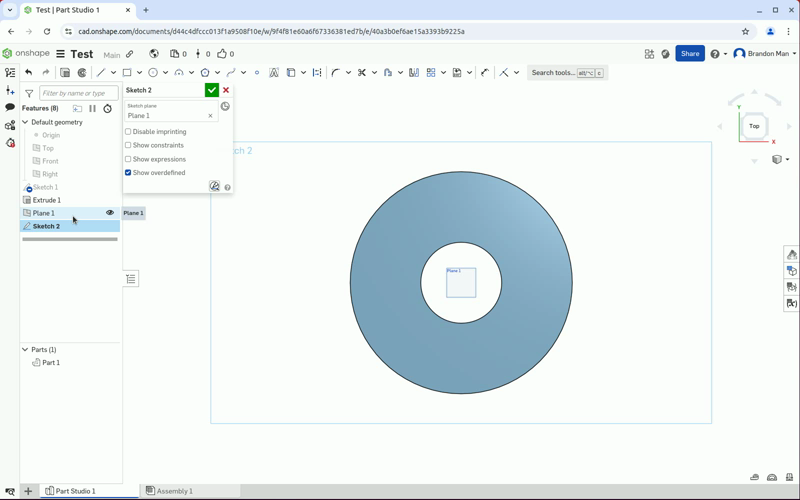
mouse_move(73, 352)
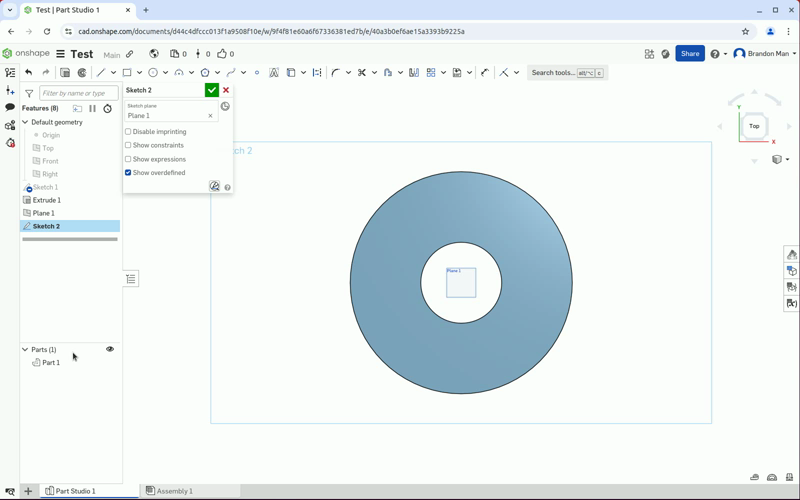
key(y)
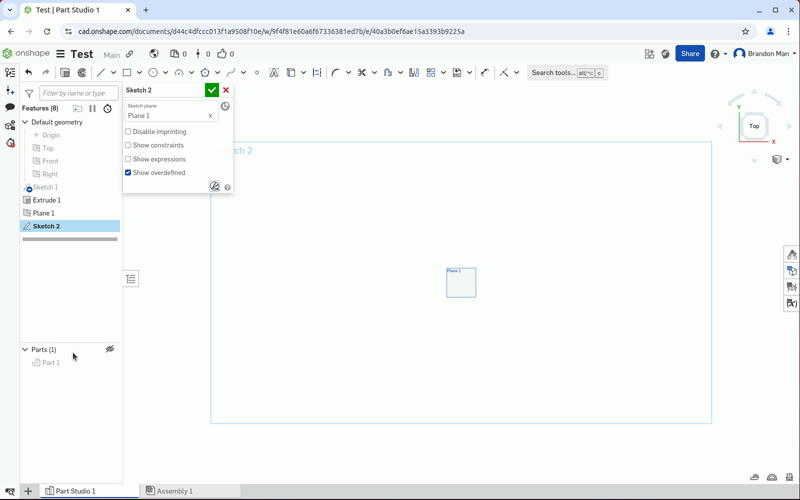
key(c)
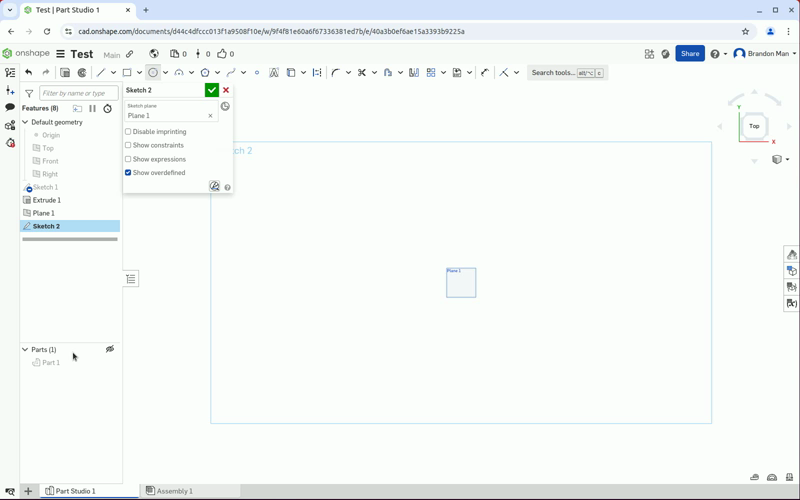
key_down(shift)
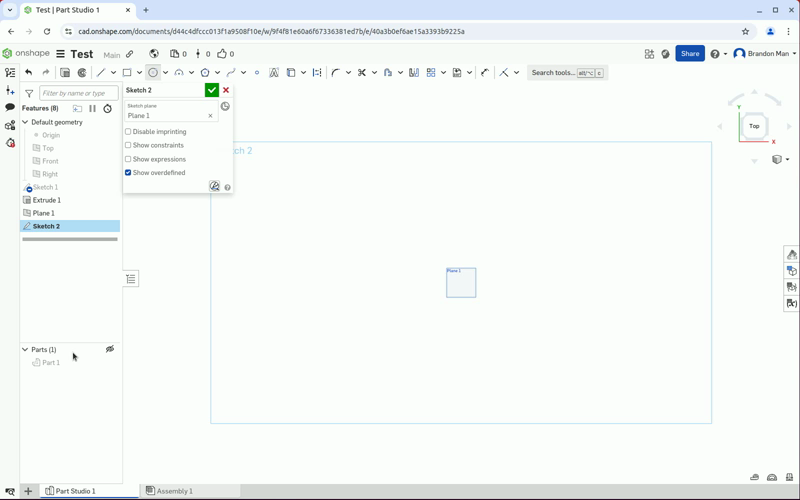
mouse_move(461, 282)
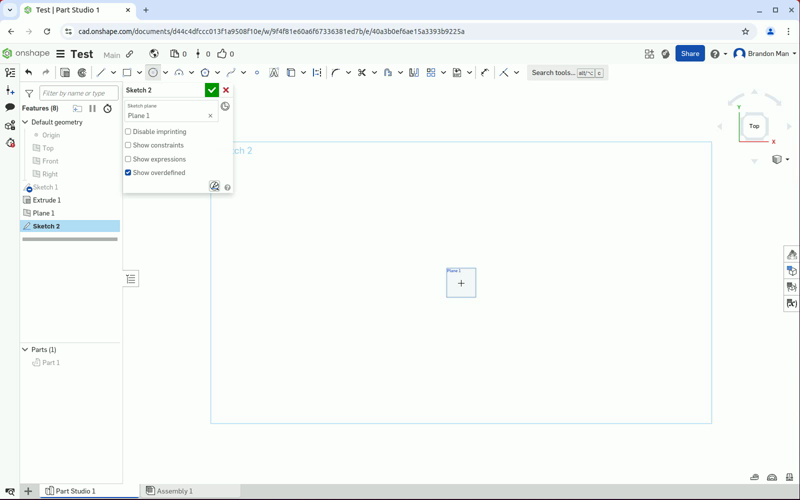
click(461, 282)
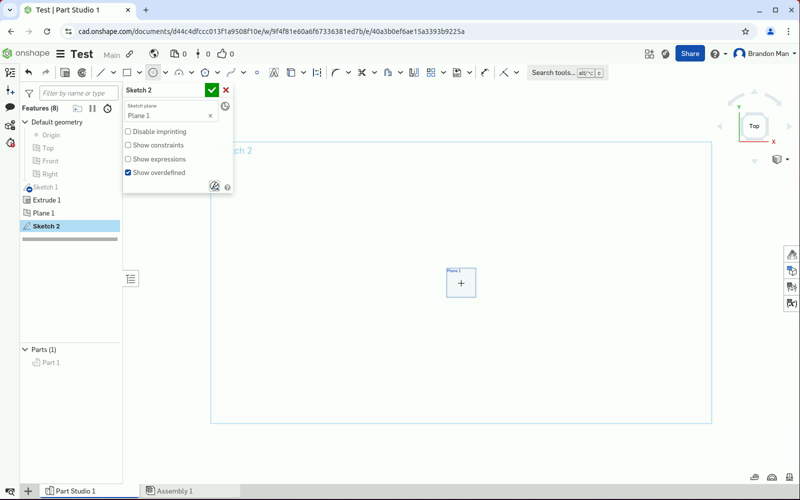
key_up(shift)
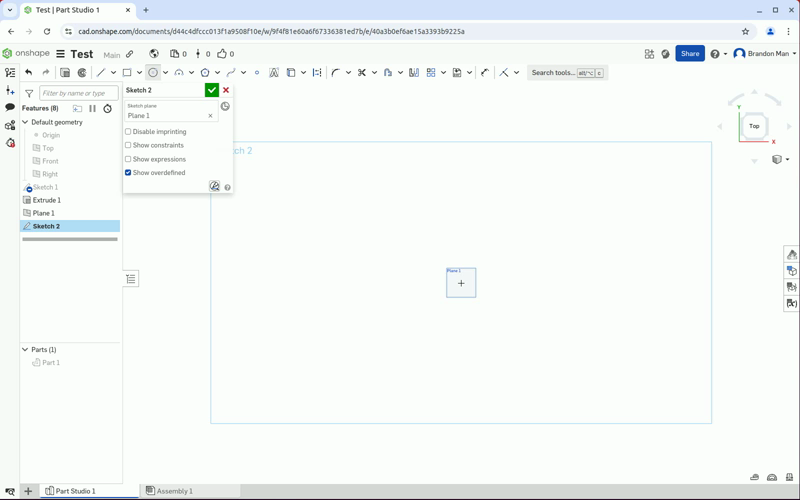
mouse_move(503, 282)
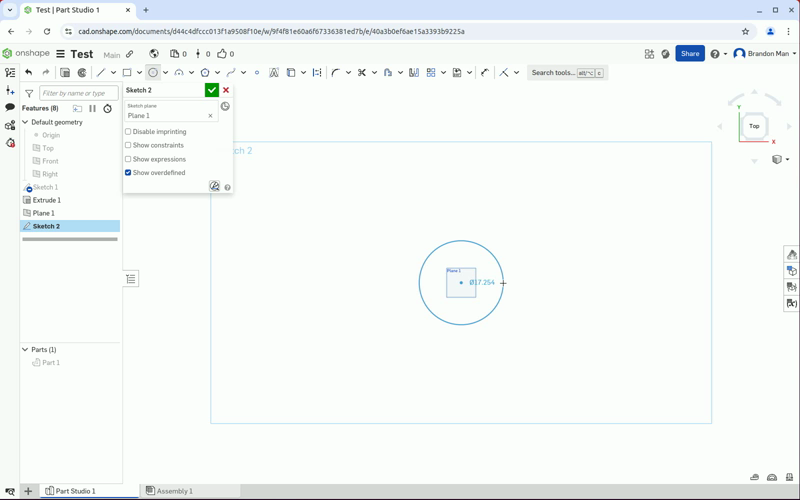
click(503, 282)
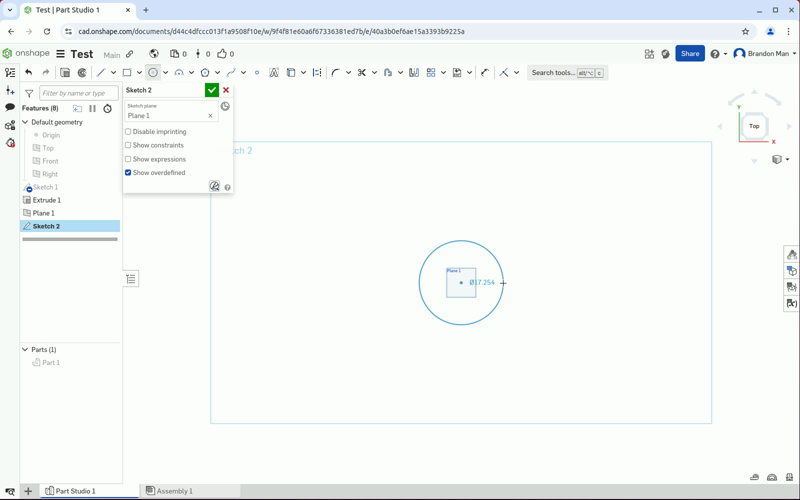
key(esc)
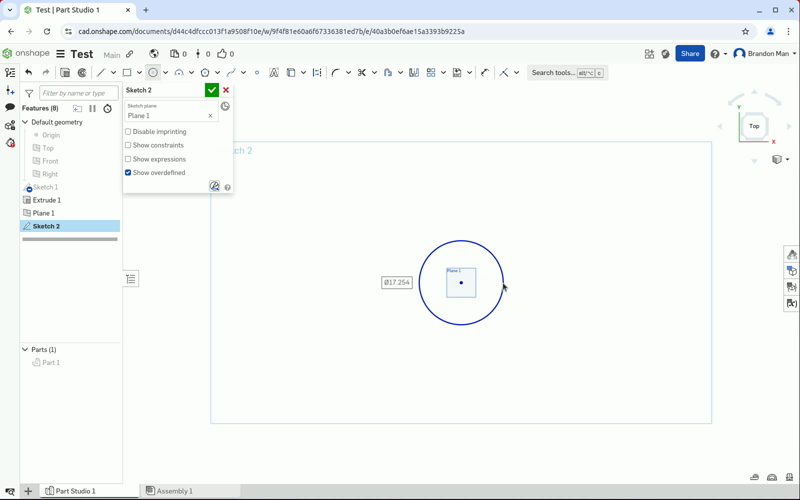
mouse_move(472, 292)
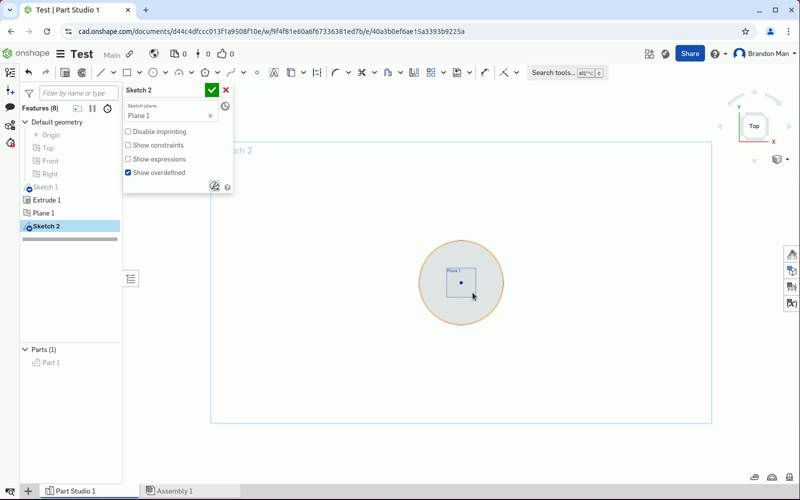
click(472, 292)
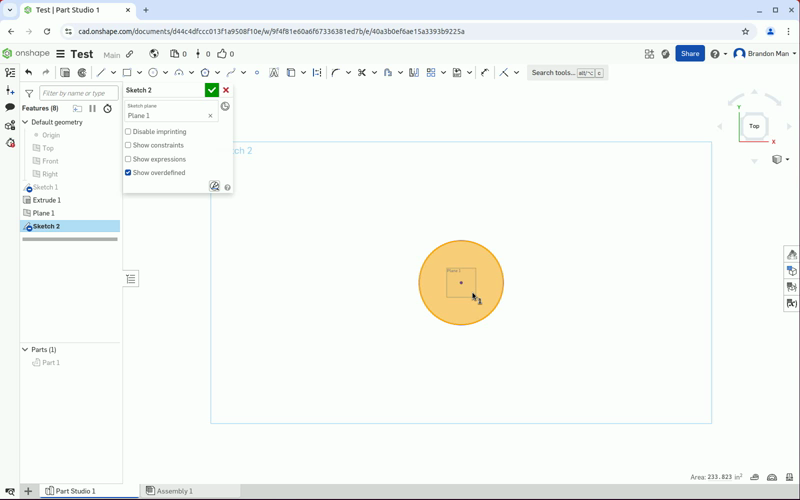
mouse_move(73, 352)
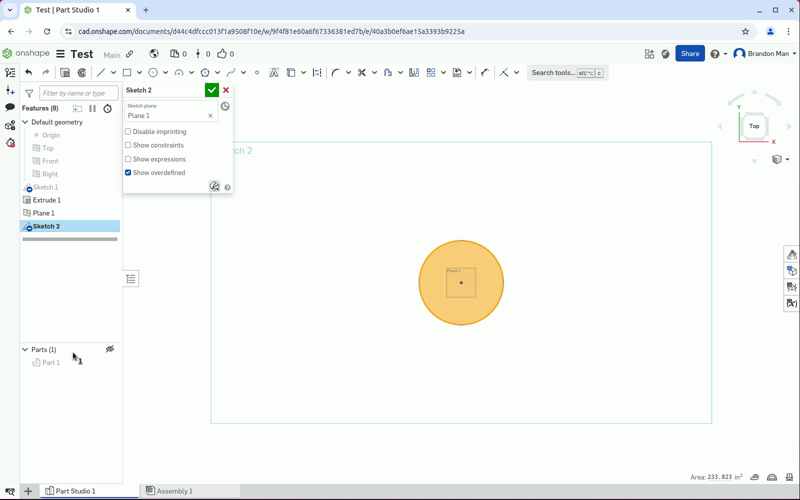
key(shift+y)
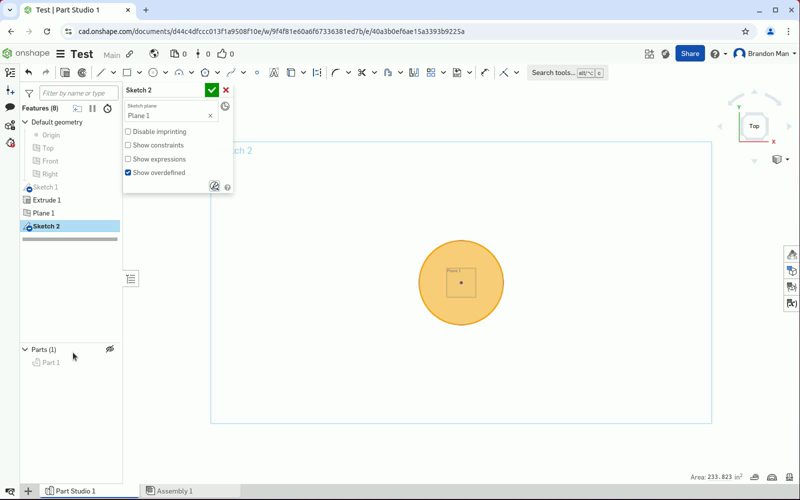
key(shift+e)
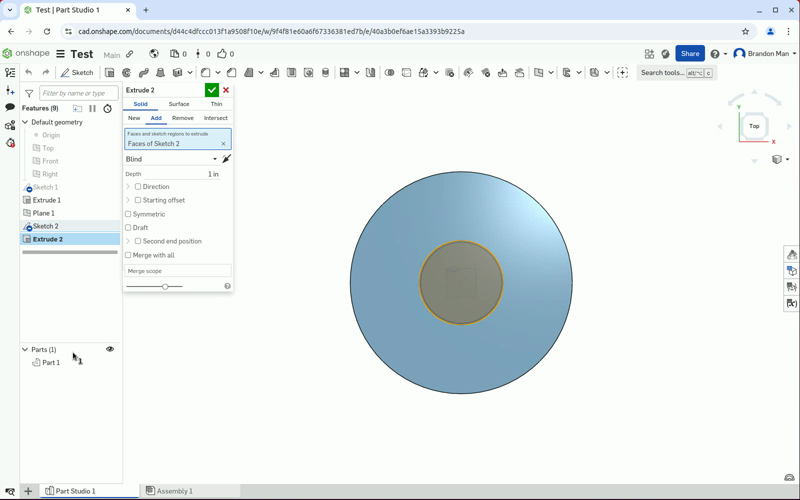
mouse_move(143, 106)
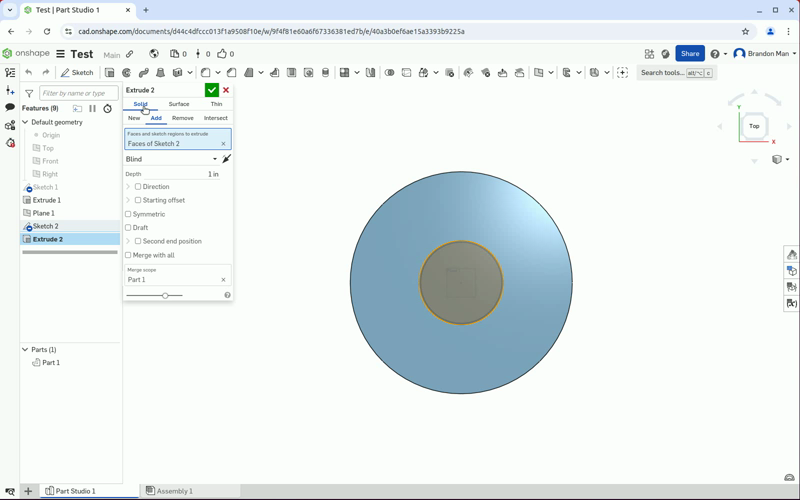
click(143, 106)
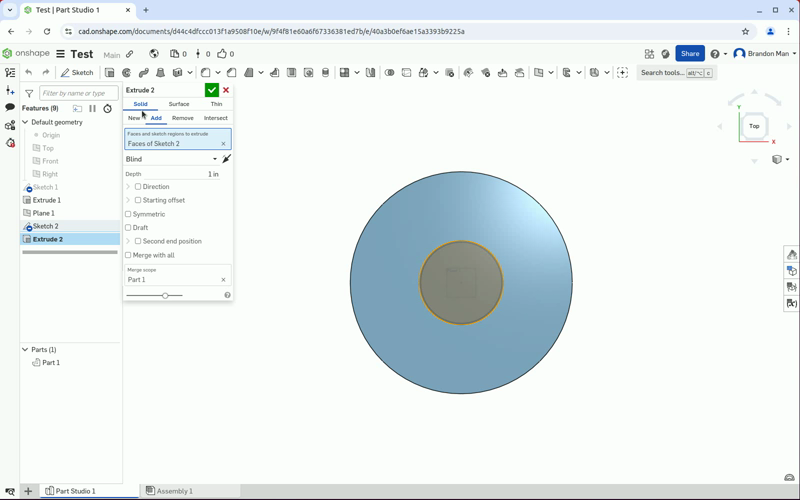
mouse_move(137, 120)
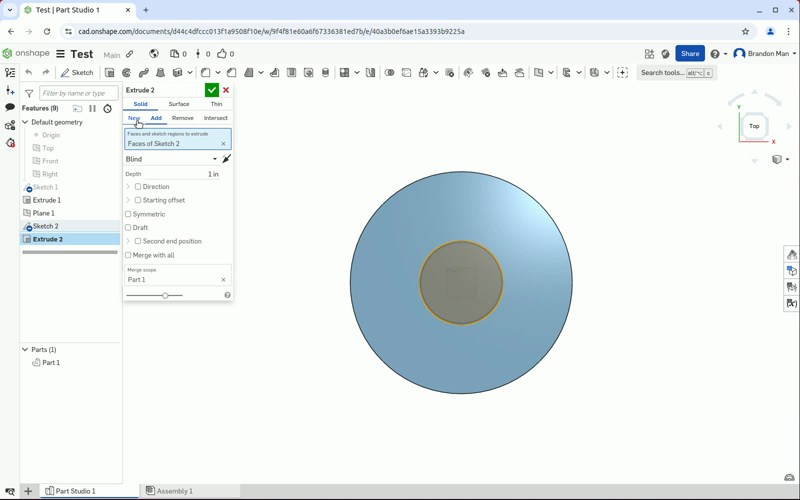
click(137, 120)
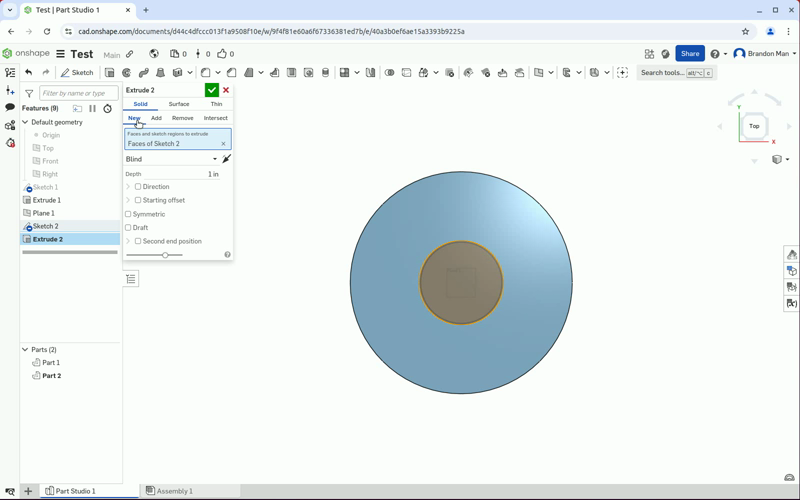
key(tab, 4)
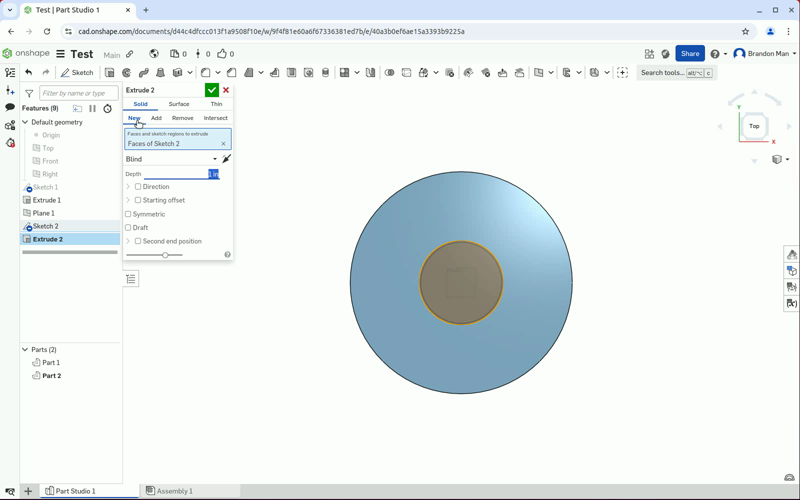
text(0.241)
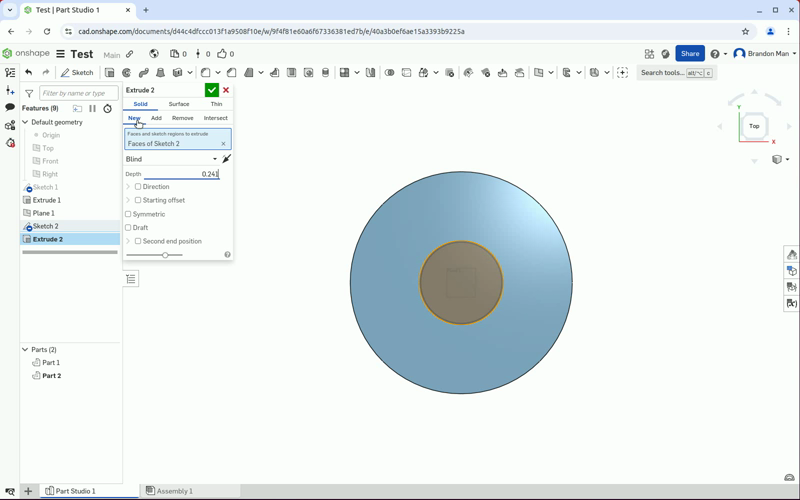
key(enter)
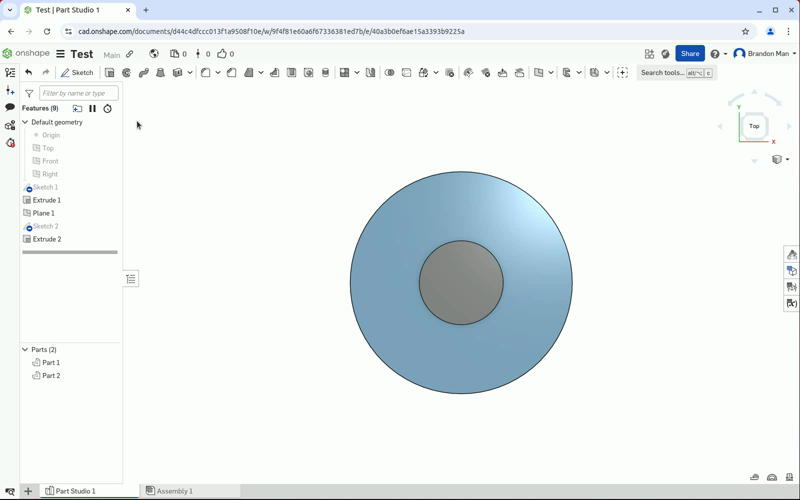
key(shift+h)
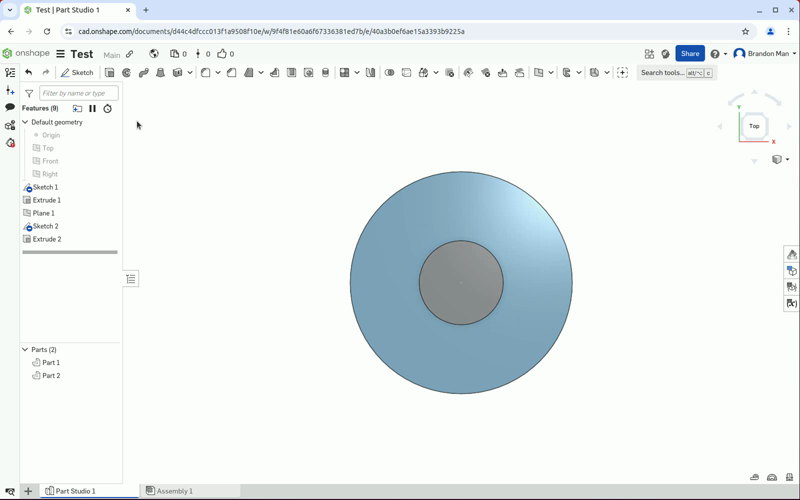
key(shift+h)
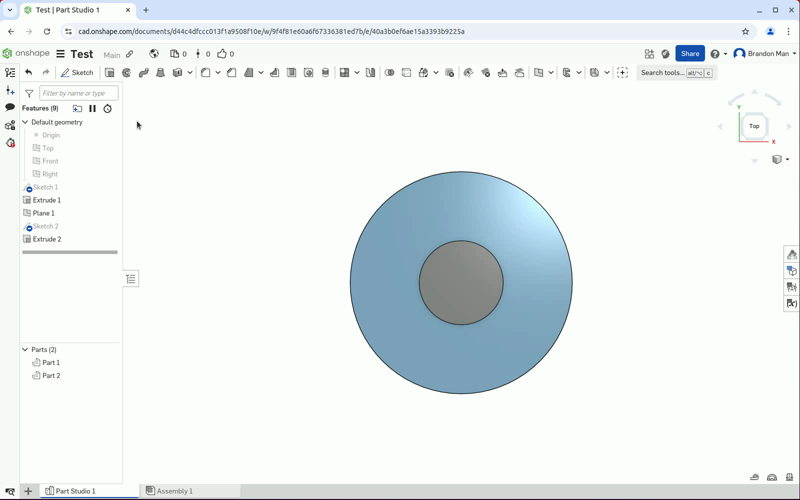
mouse_move(73, 189)
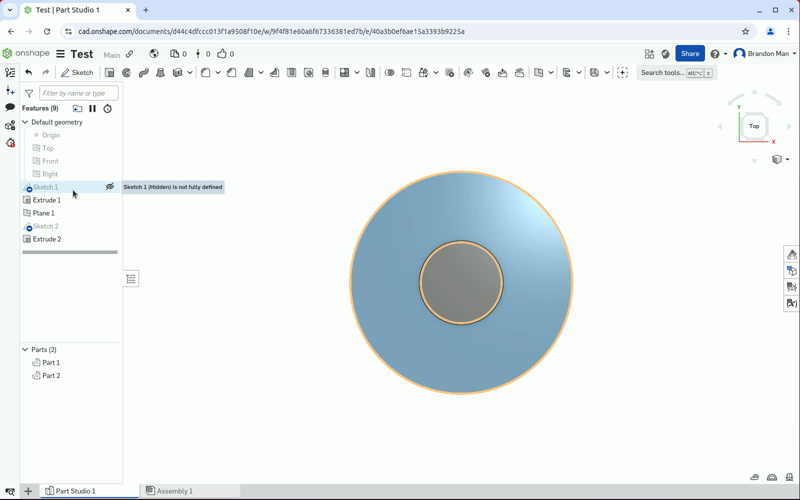
click(73, 189)
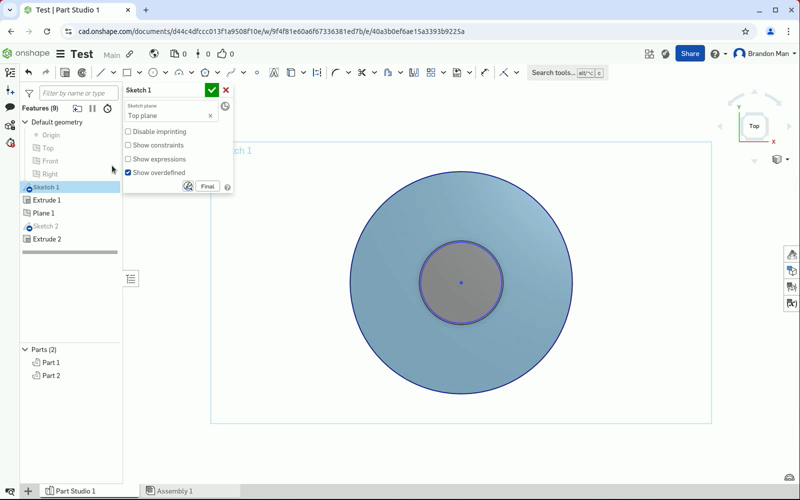
mouse_move(229, 92)
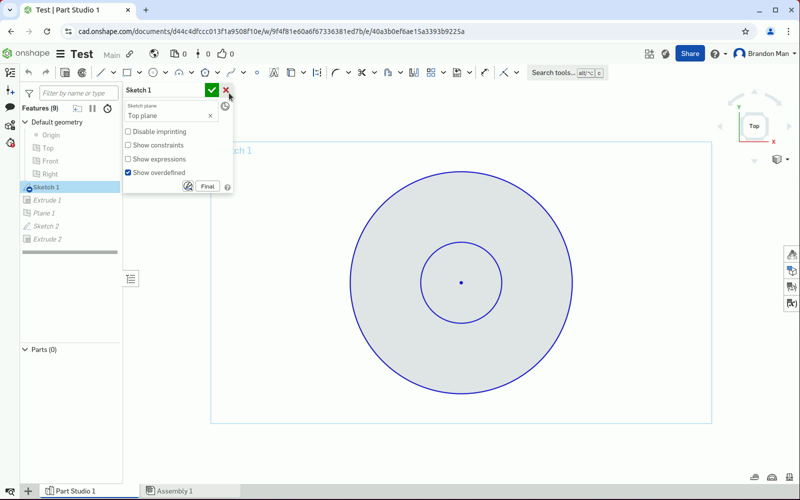
click(229, 92)
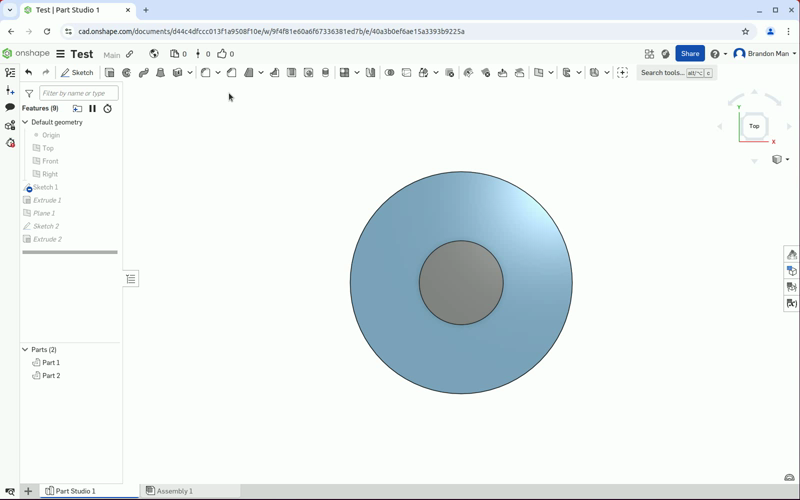
key(shift+s)
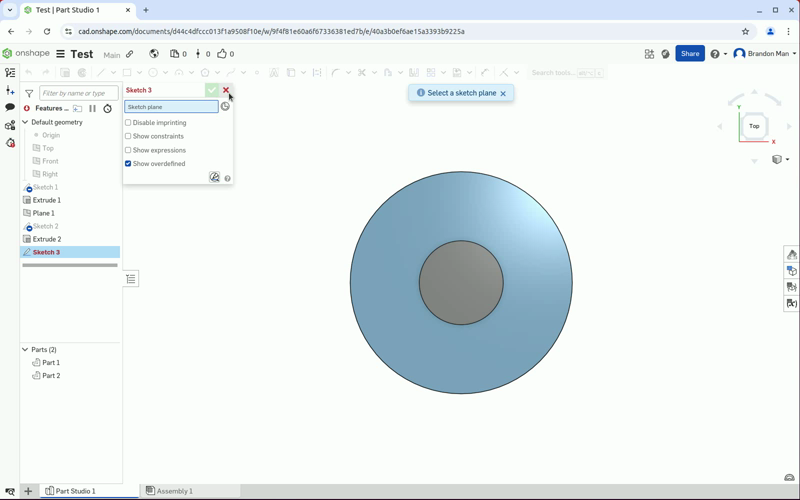
mouse_move(73, 215)
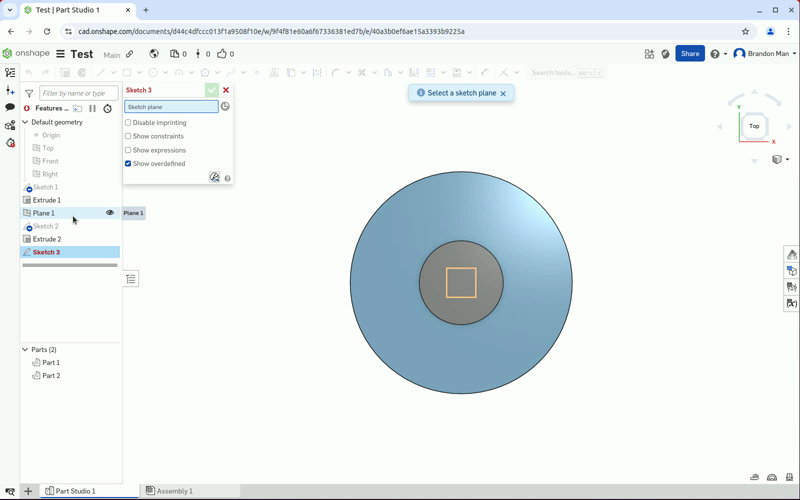
click(73, 215)
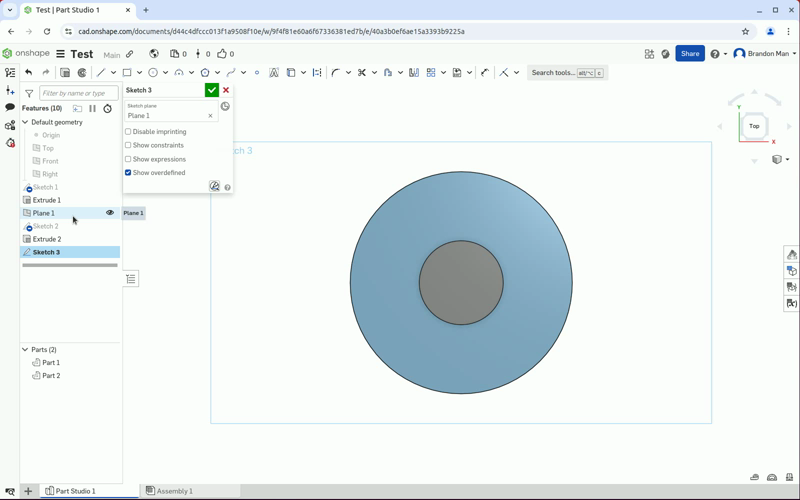
mouse_move(73, 352)
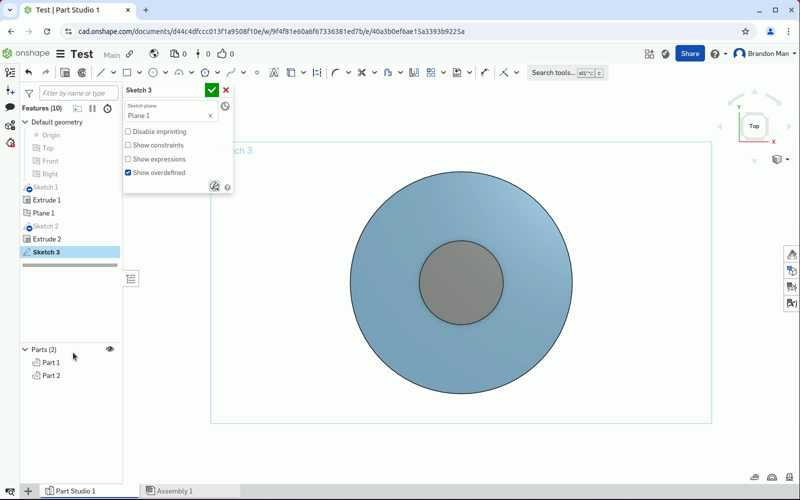
key(y)
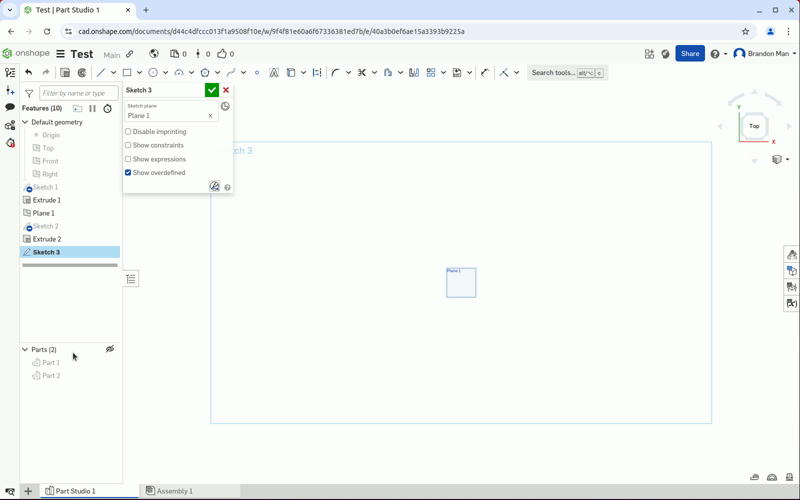
key(c)
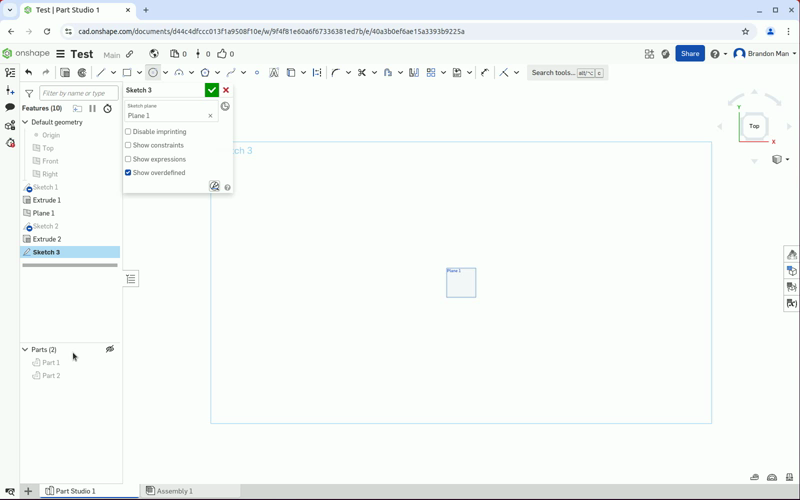
key_down(shift)
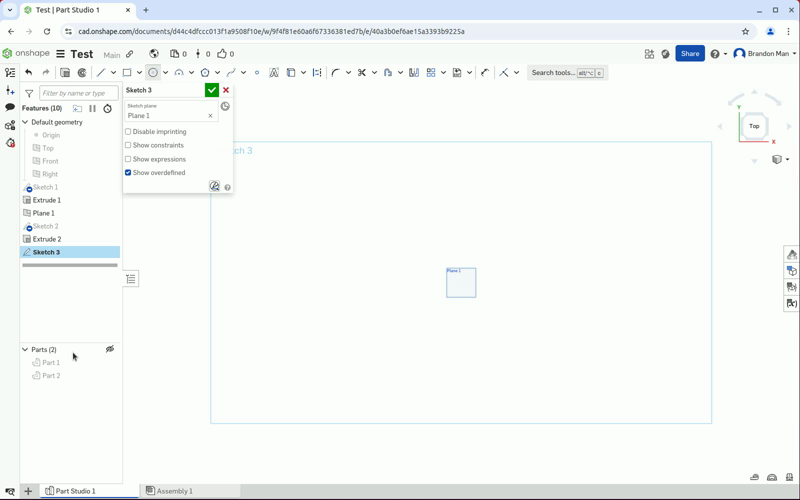
mouse_move(461, 282)
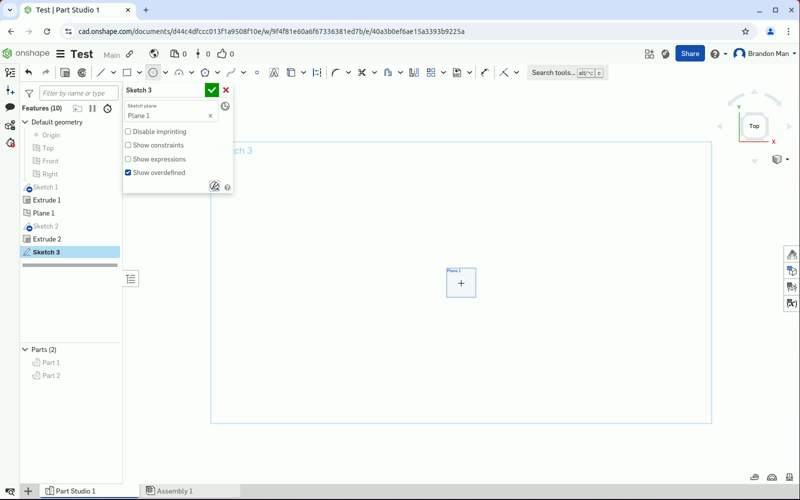
click(461, 282)
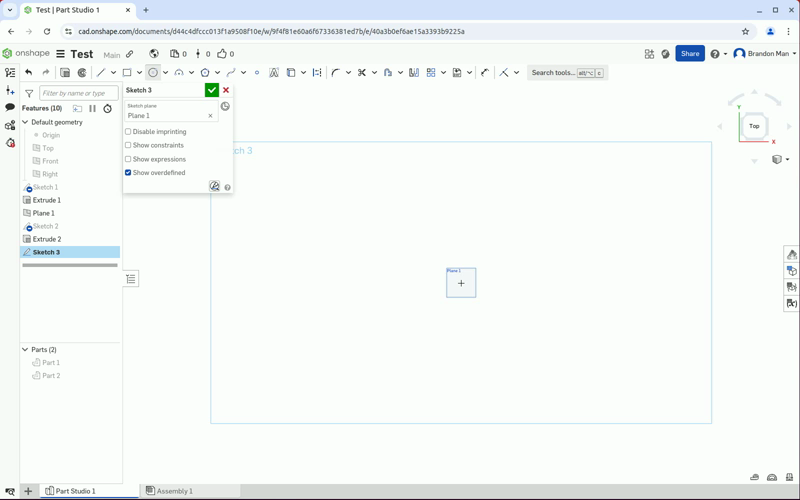
key_up(shift)
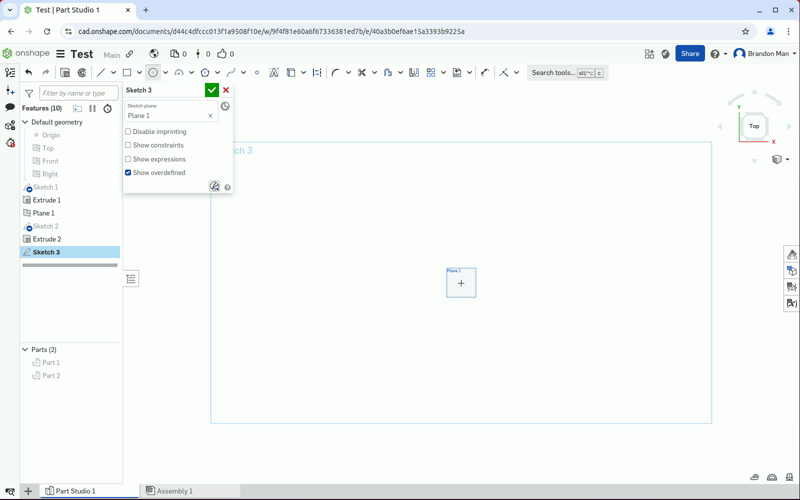
mouse_move(572, 282)
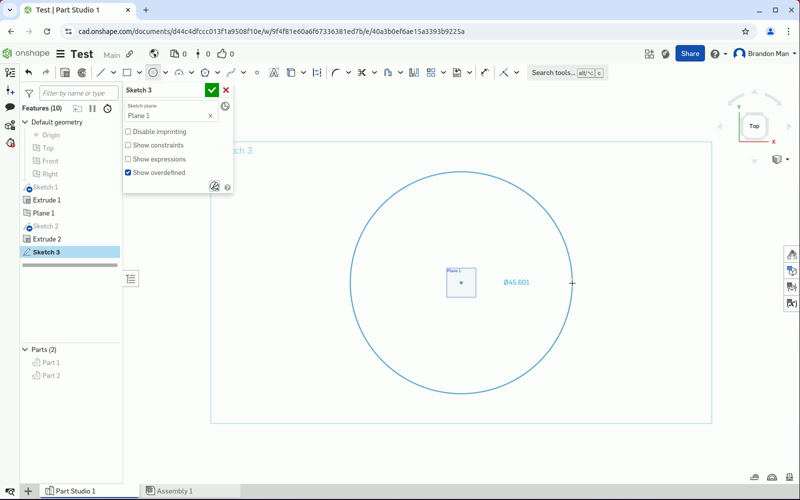
click(572, 282)
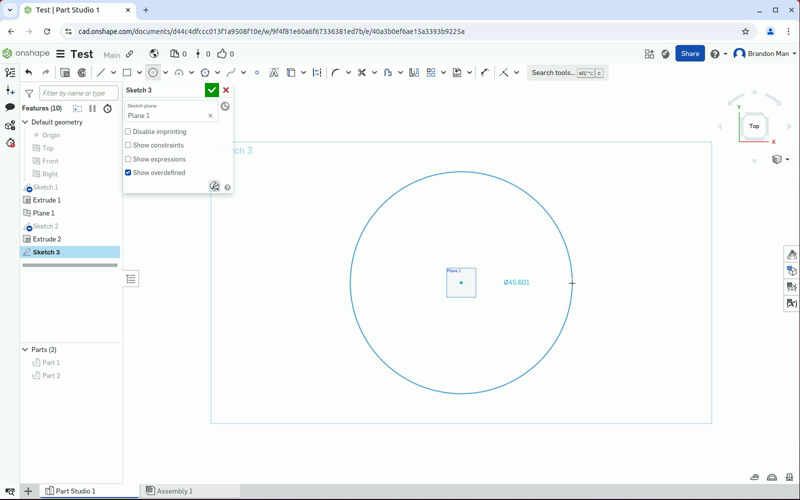
key(esc)
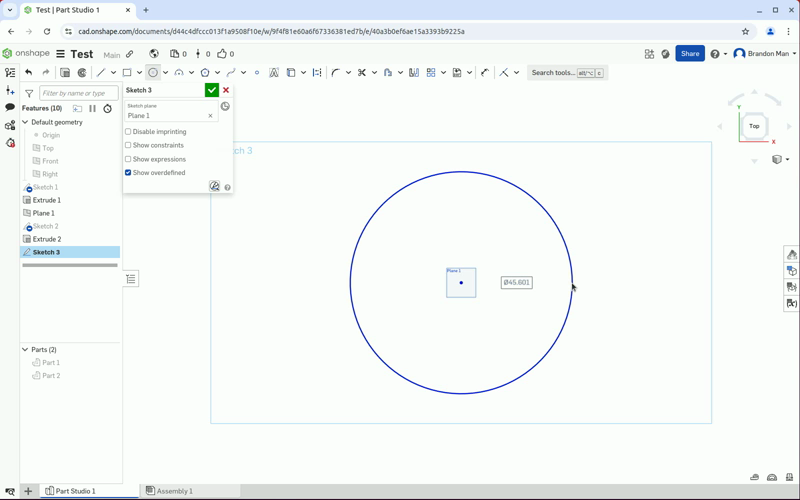
key(c)
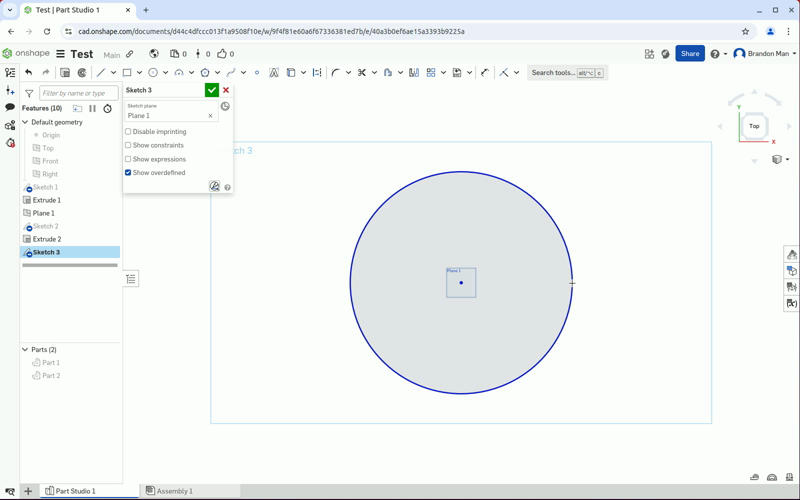
key_down(shift)
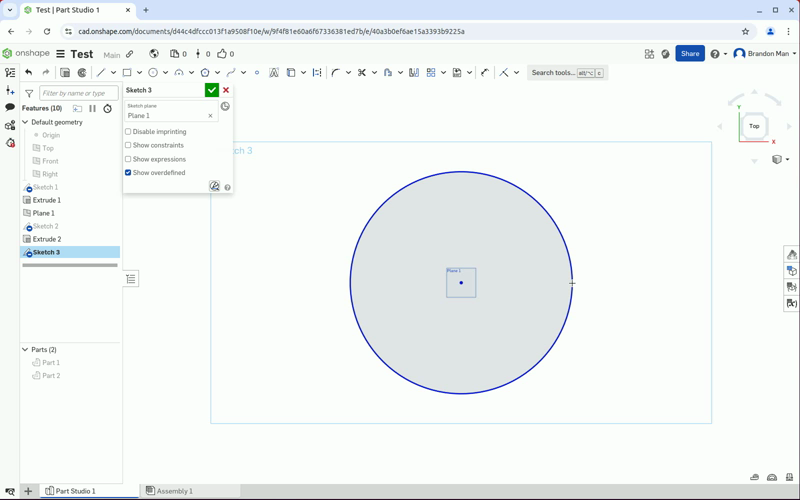
mouse_move(461, 282)
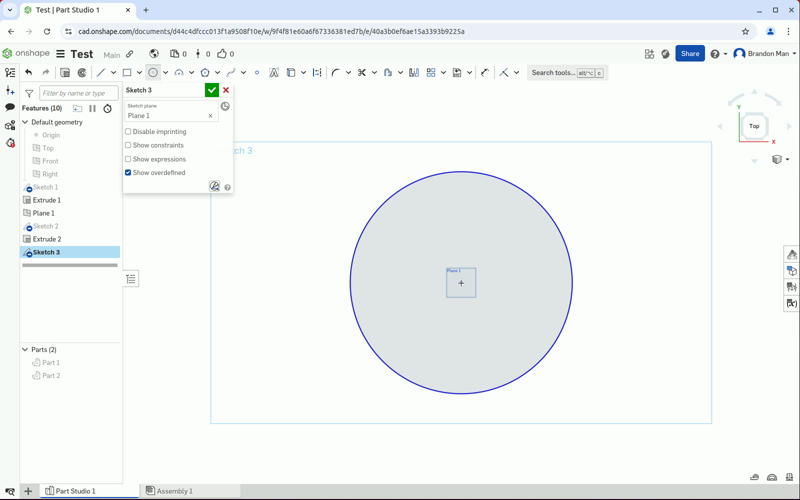
click(461, 282)
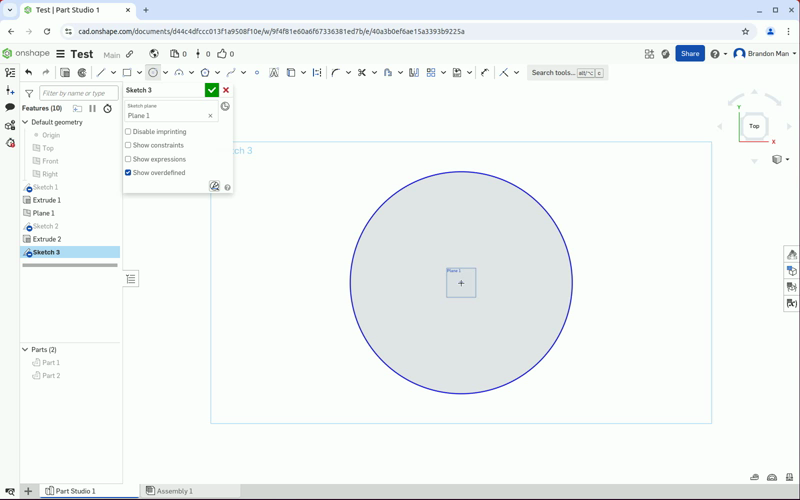
key_up(shift)
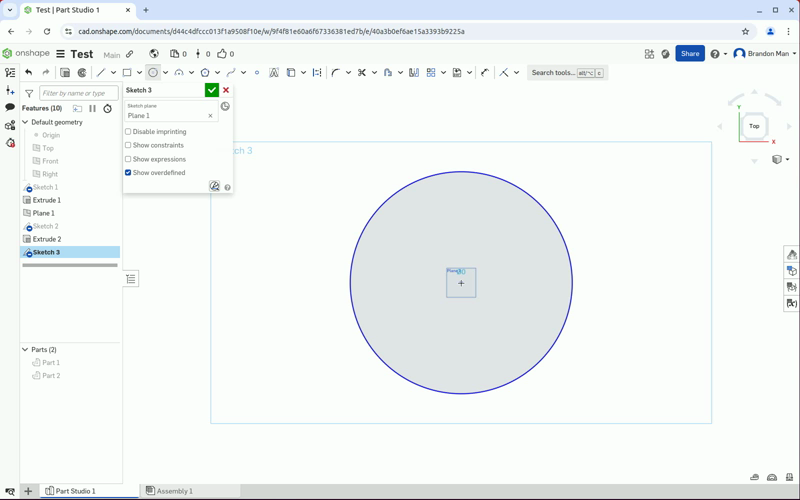
mouse_move(501, 282)
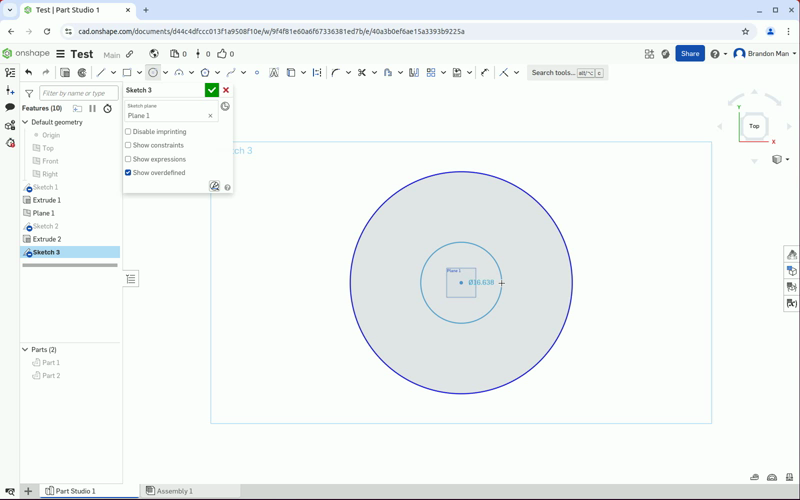
click(501, 282)
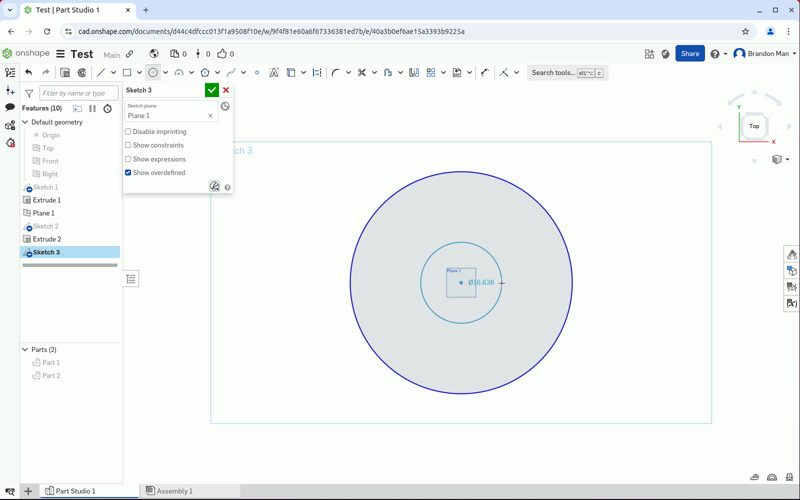
key(esc)
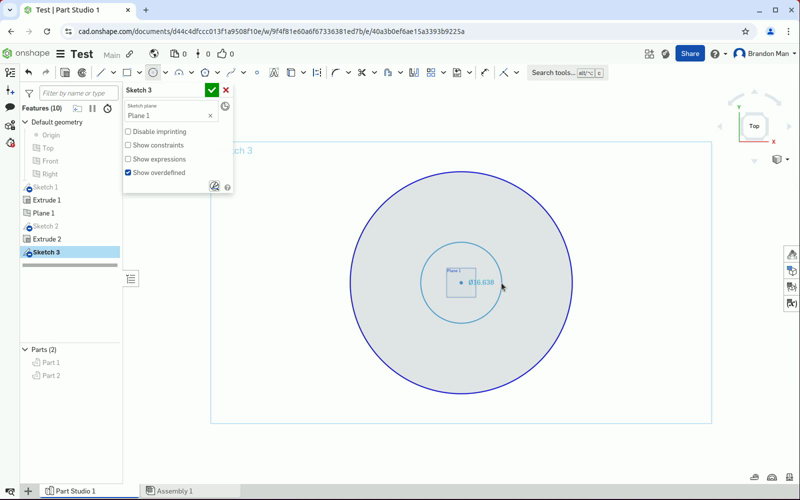
mouse_move(526, 332)
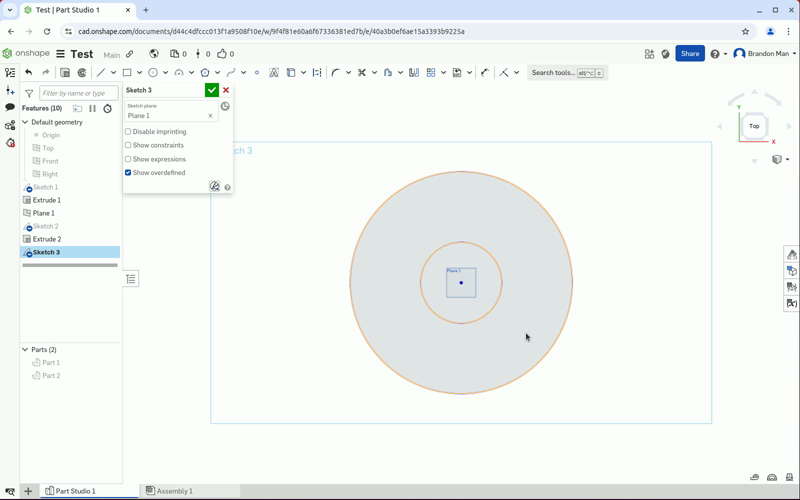
click(526, 332)
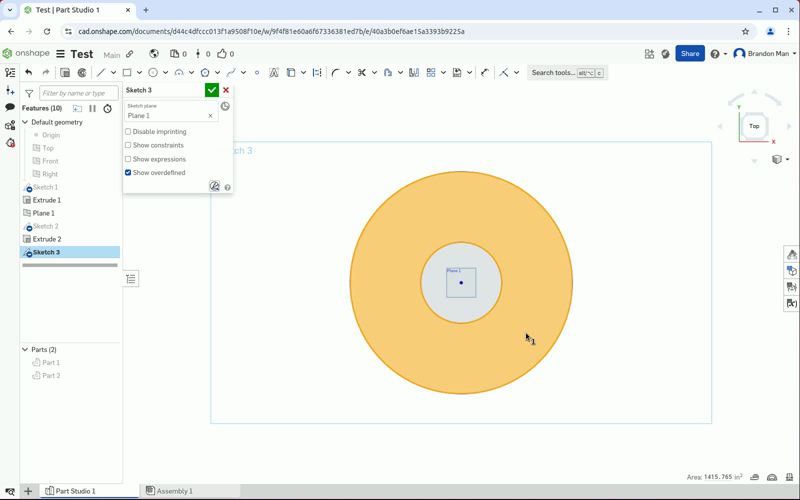
mouse_move(73, 352)
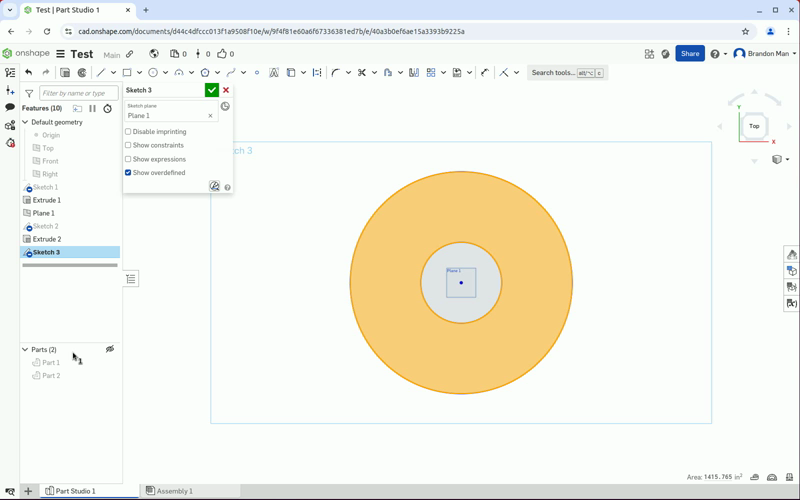
key(shift+y)
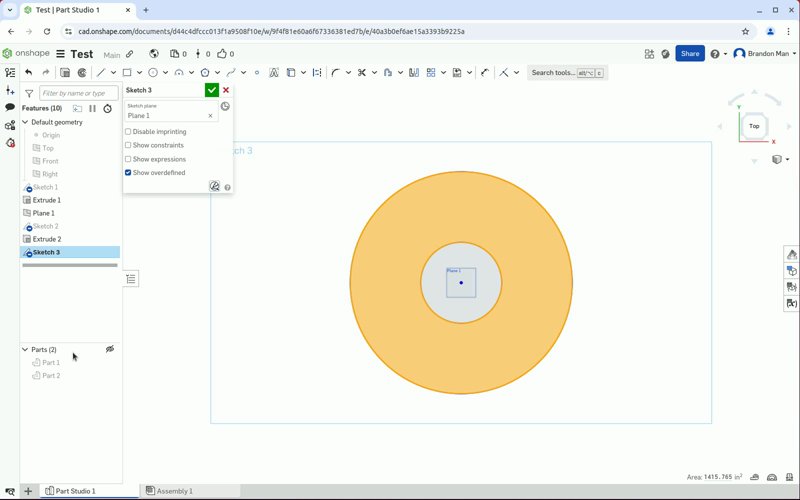
key(shift+e)
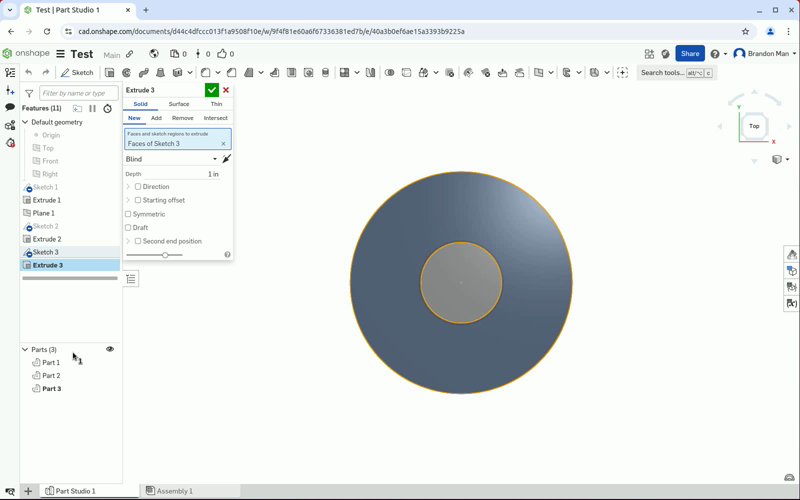
mouse_move(143, 106)
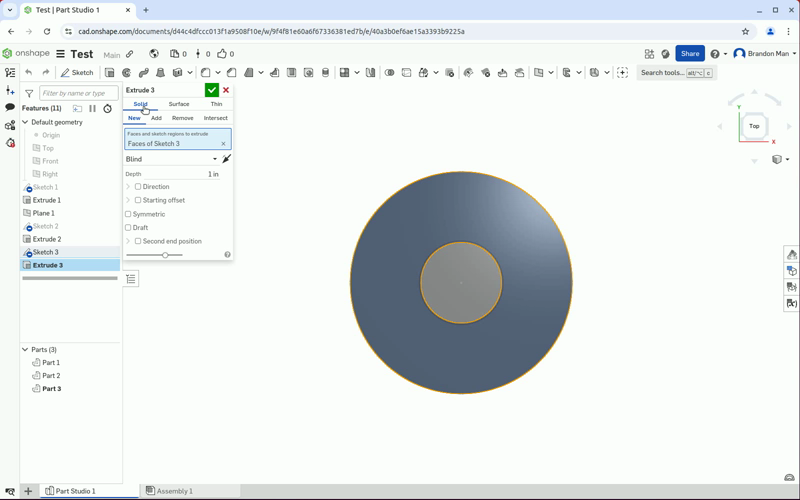
click(143, 106)
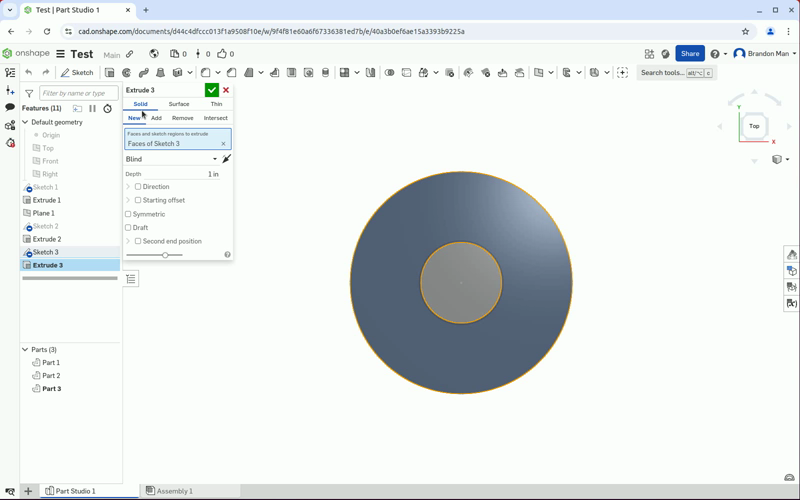
mouse_move(137, 120)
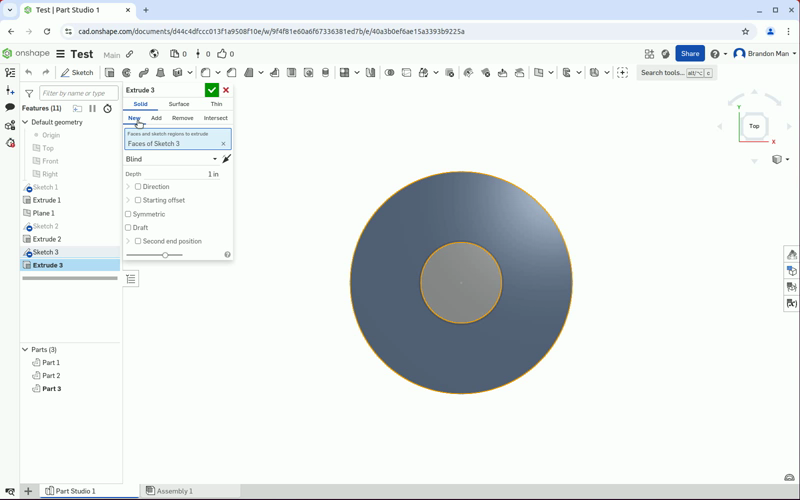
click(137, 120)
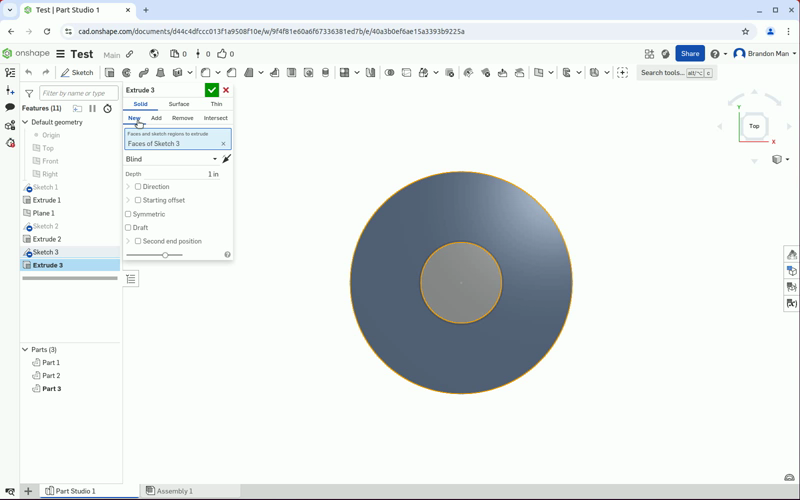
key(tab, 4)
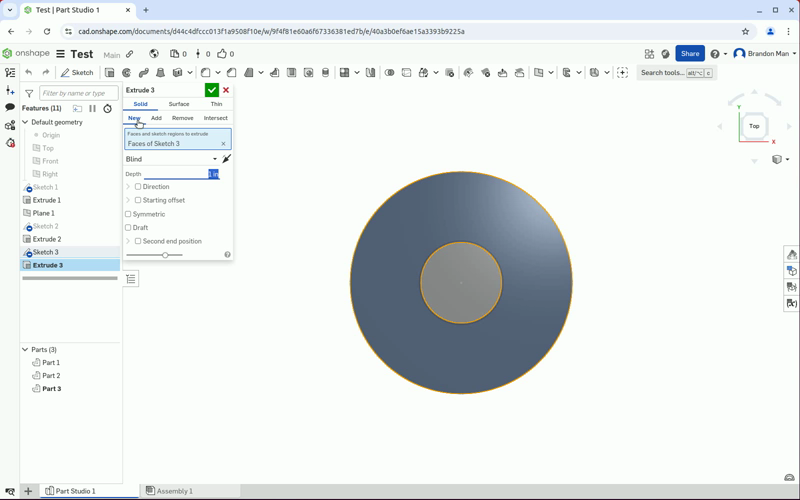
text(7.462)
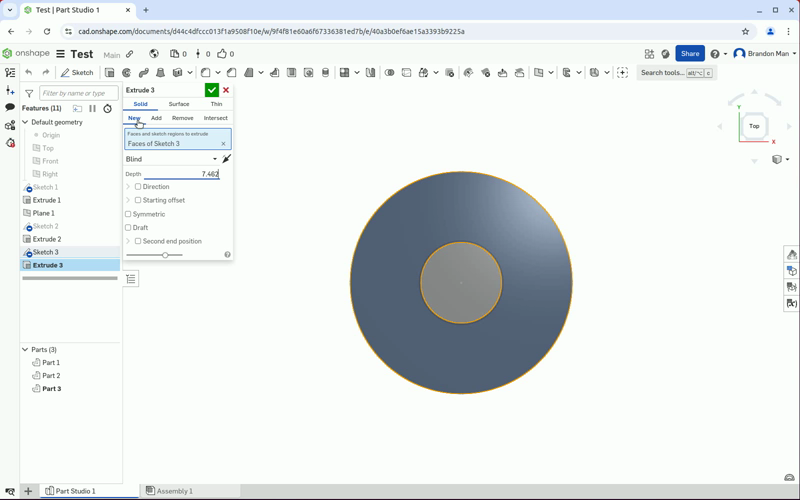
key(enter)
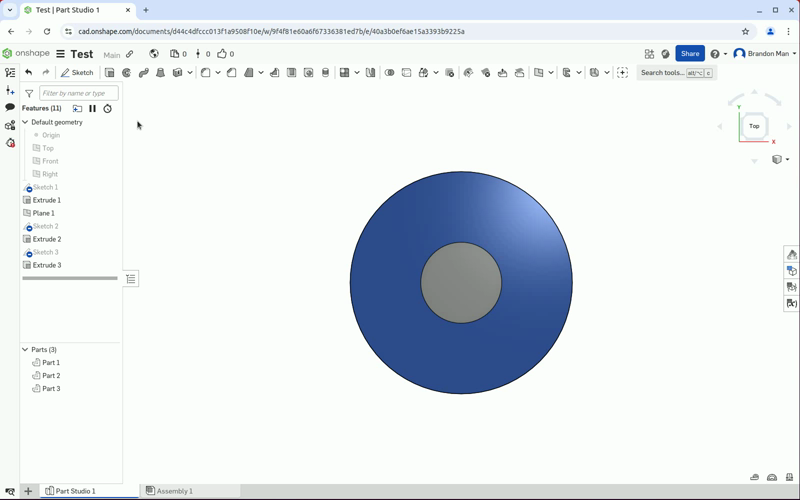
key(shift+h)
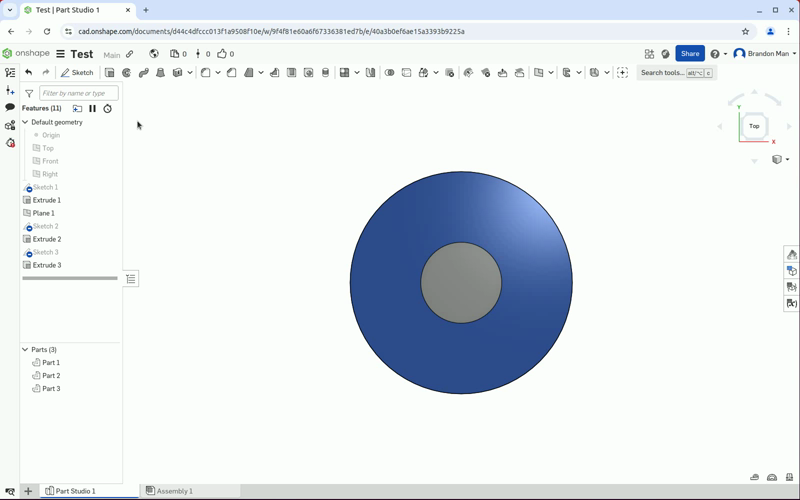
key(shift+h)
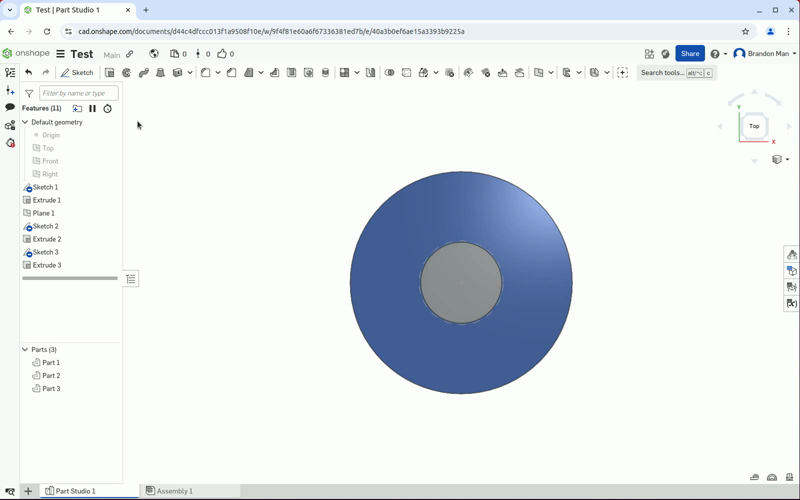
key(shift+7)
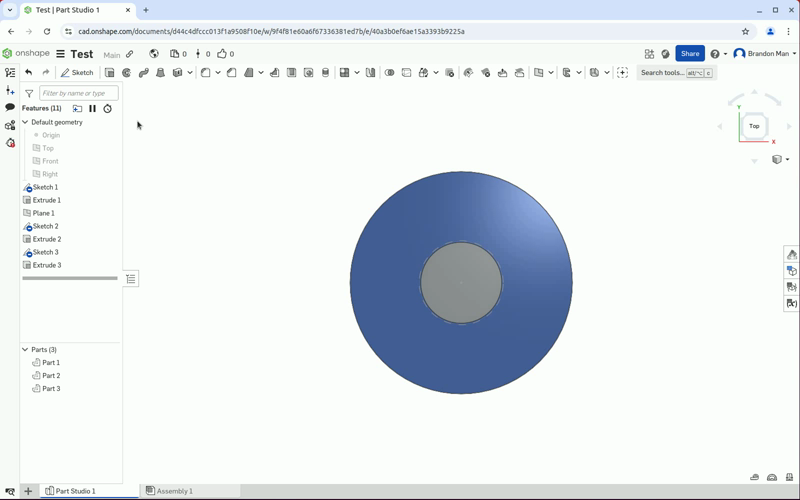
key(up, 3)
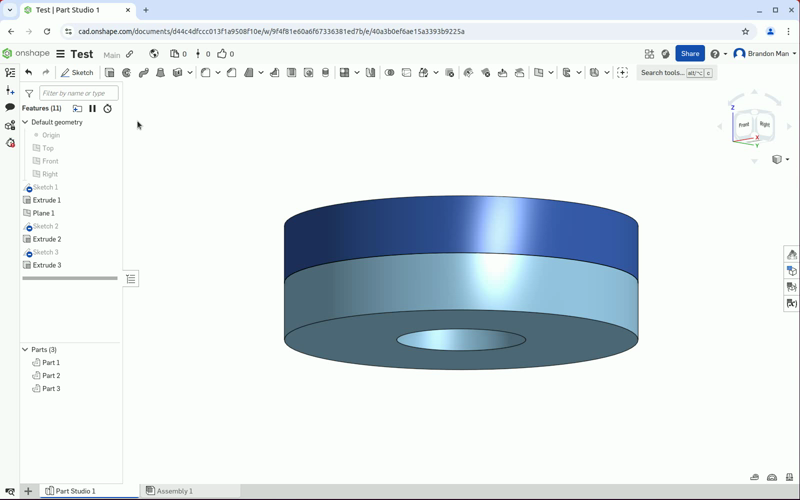
key(left, 3)
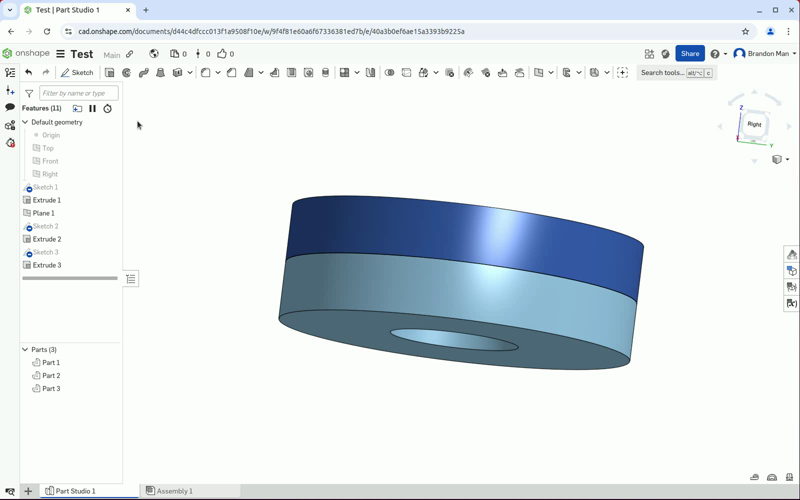
key(right, 3)
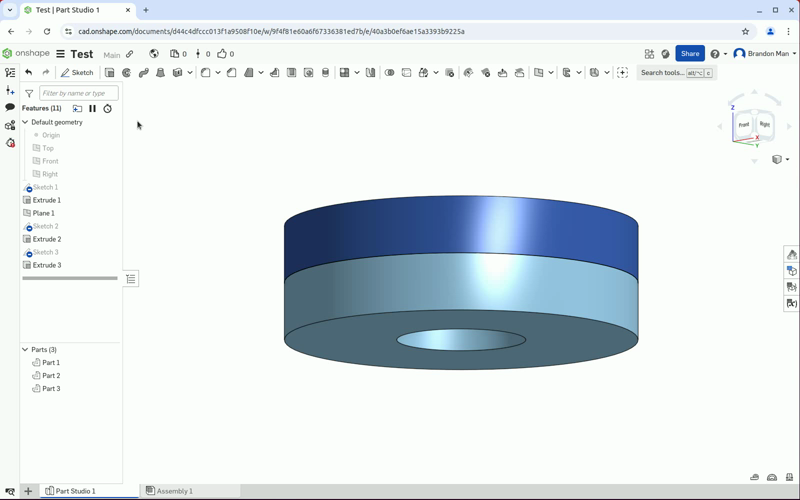
key(down, 3)
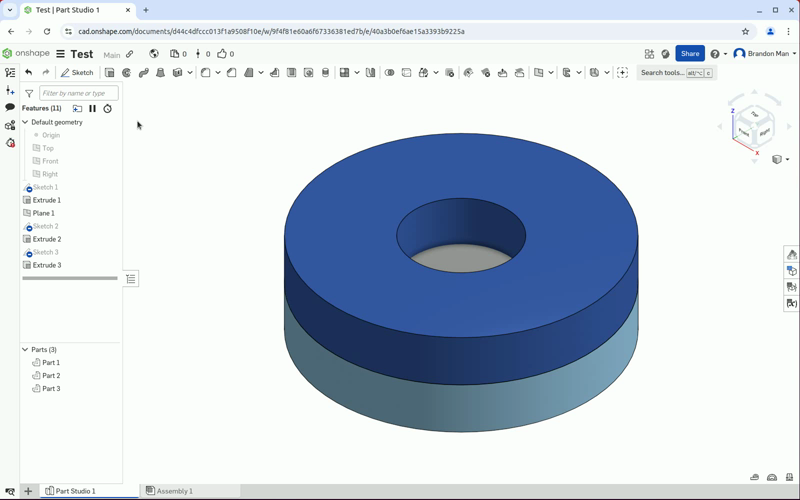
mouse_move(73, 189)
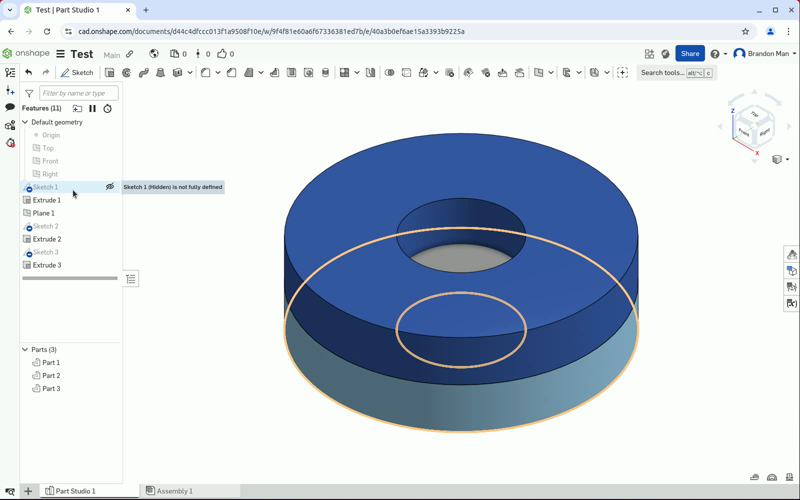
click(73, 189)